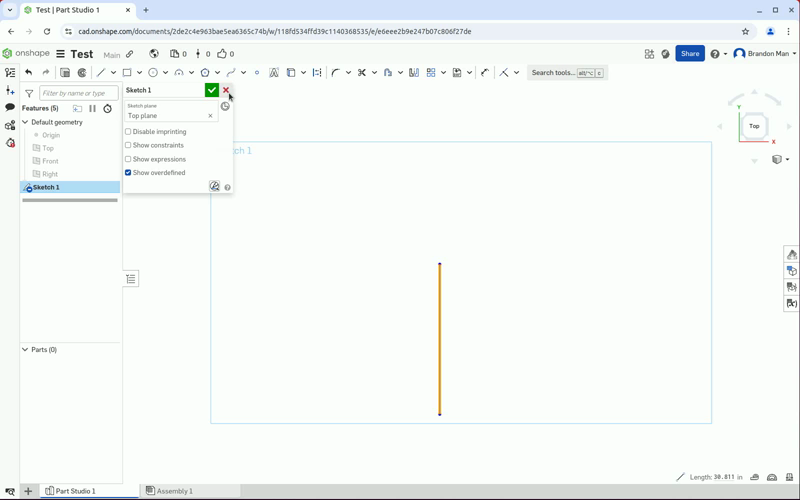
key(shift+h)
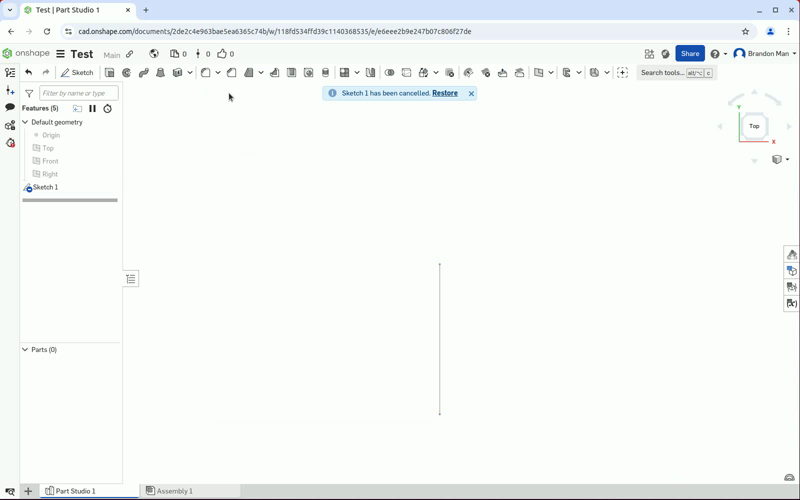
key(shift+s)
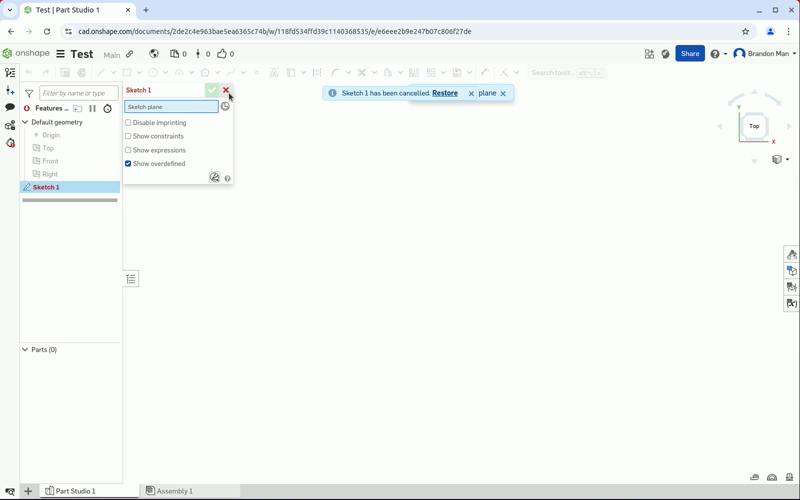
mouse_move(73, 150)
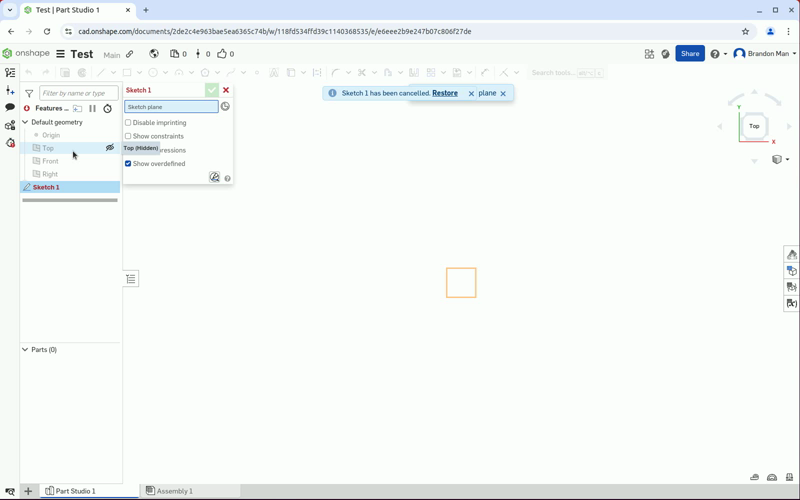
click(73, 150)
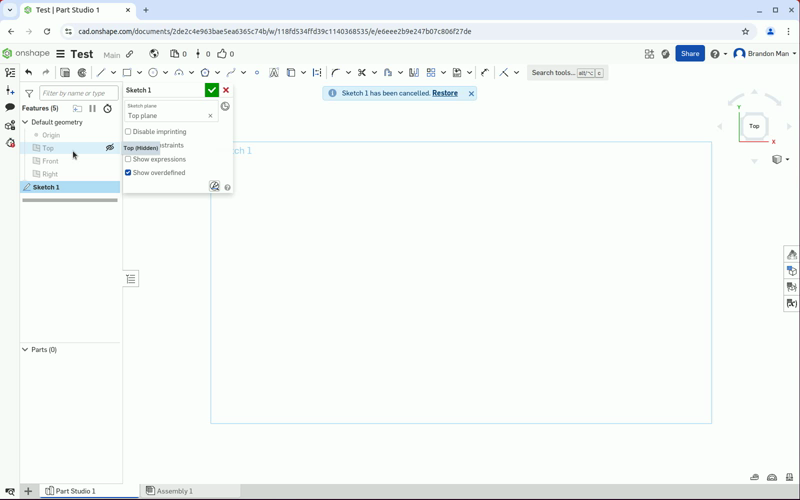
mouse_move(73, 352)
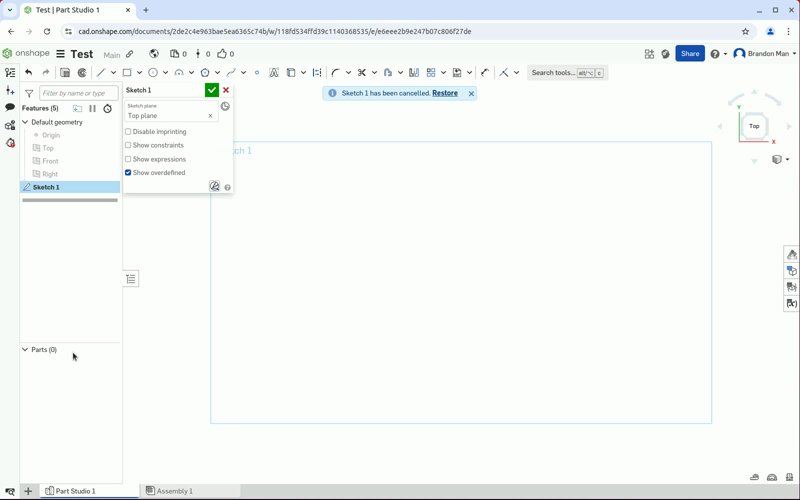
key(y)
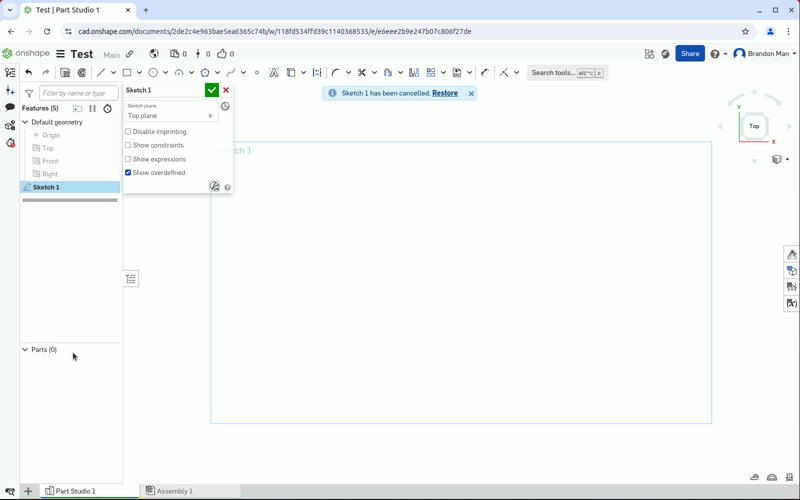
key(c)
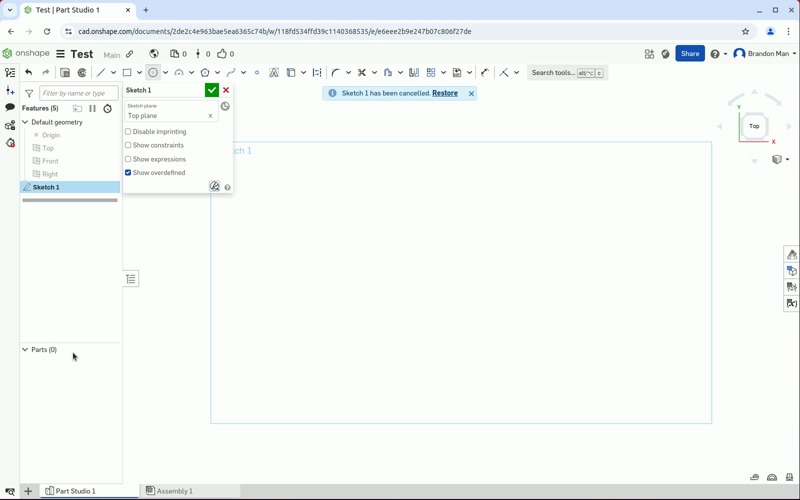
key_down(shift)
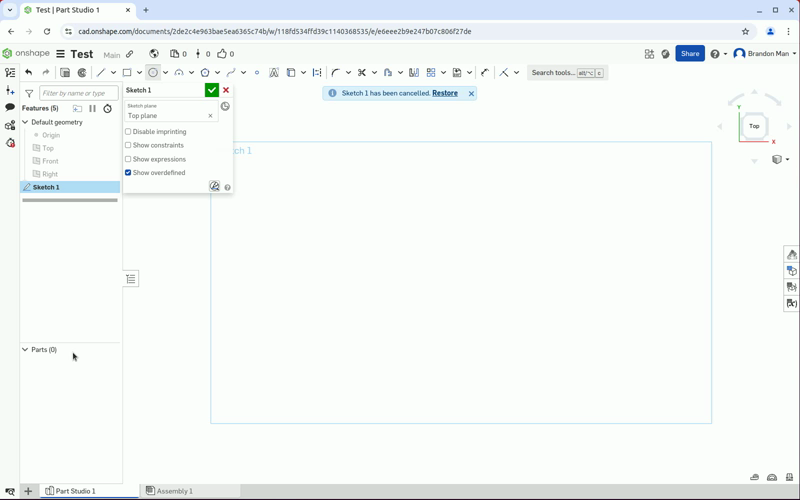
mouse_move(461, 282)
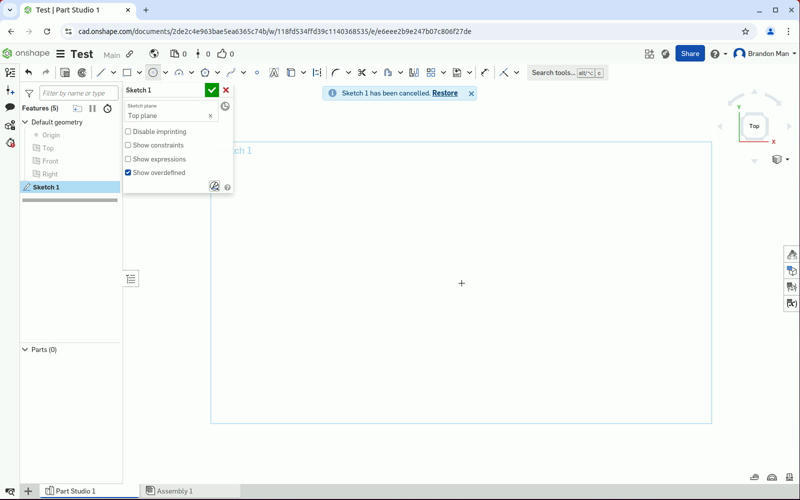
click(461, 282)
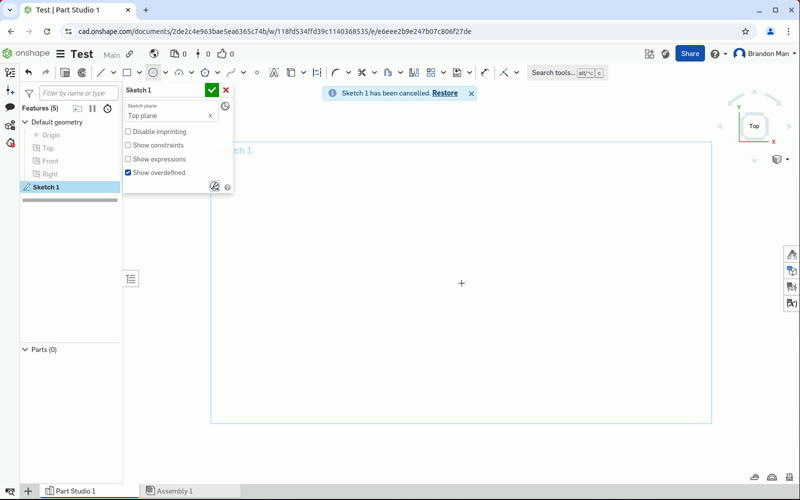
key_up(shift)
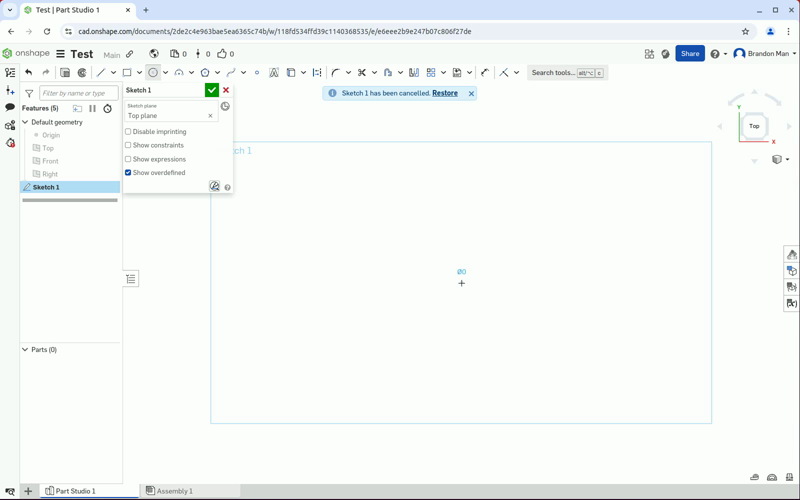
mouse_move(477, 282)
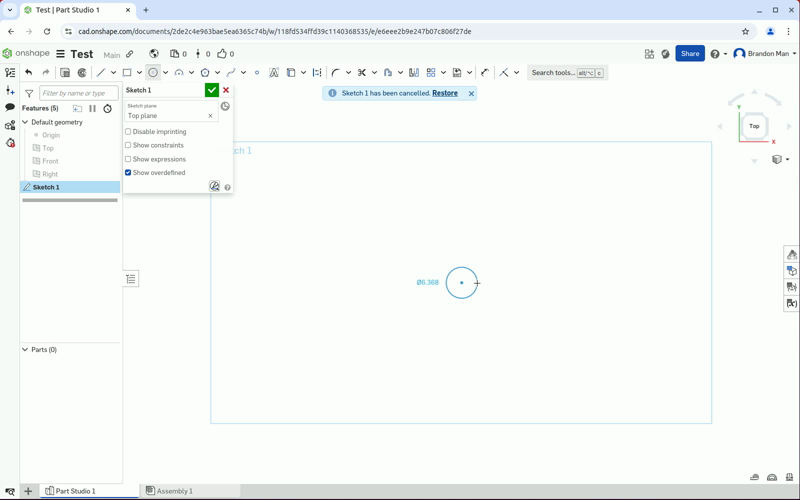
click(477, 282)
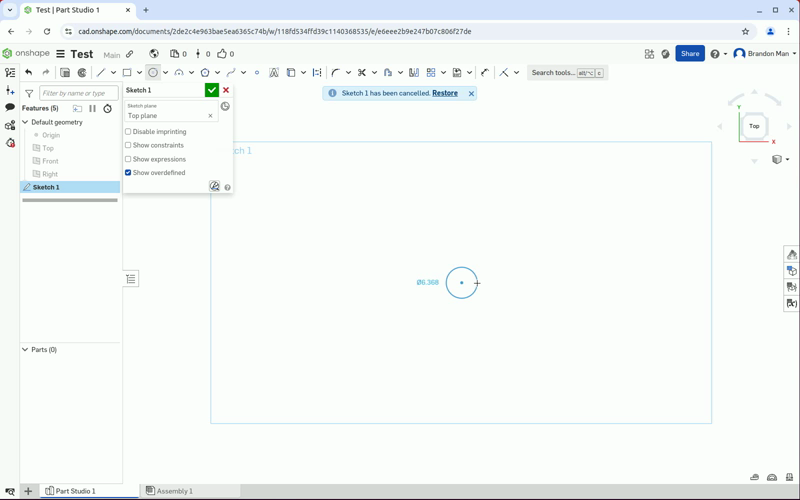
key(esc)
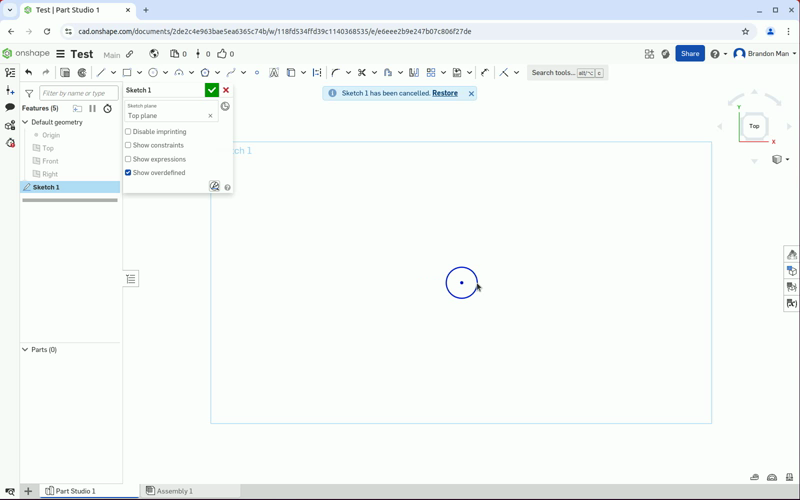
mouse_move(467, 273)
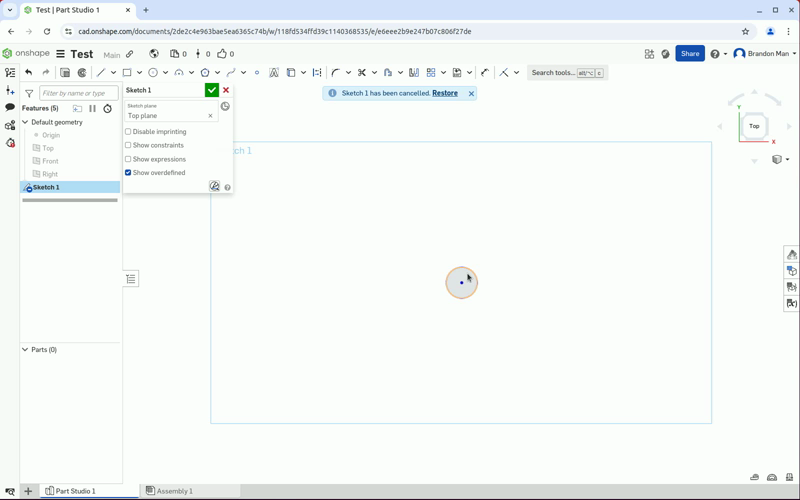
scroll(6)
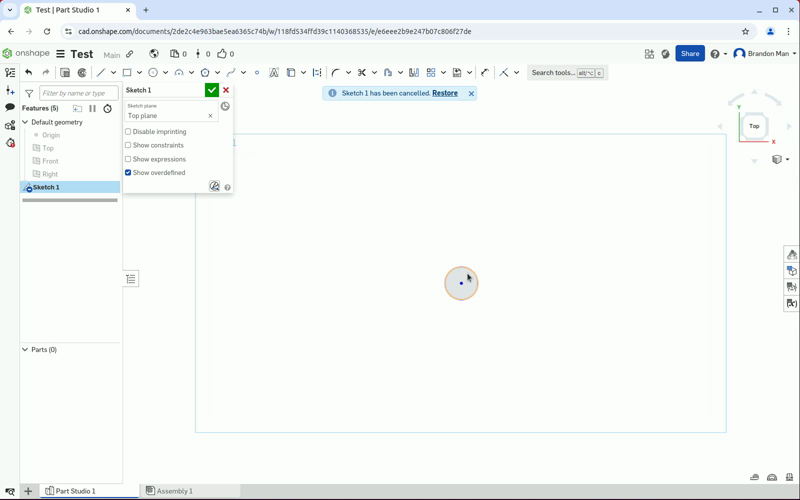
scroll(6)
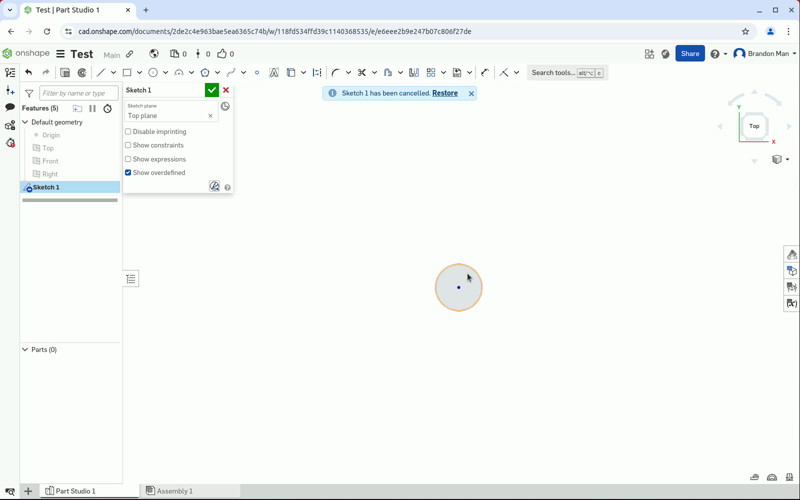
scroll(6)
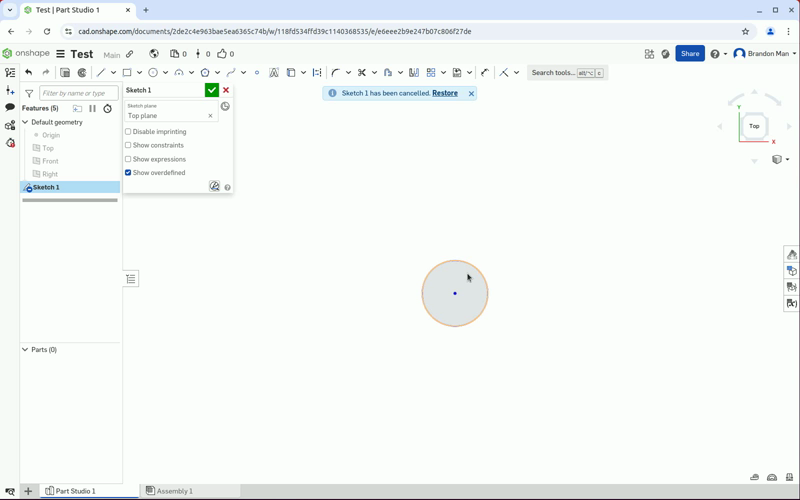
scroll(6)
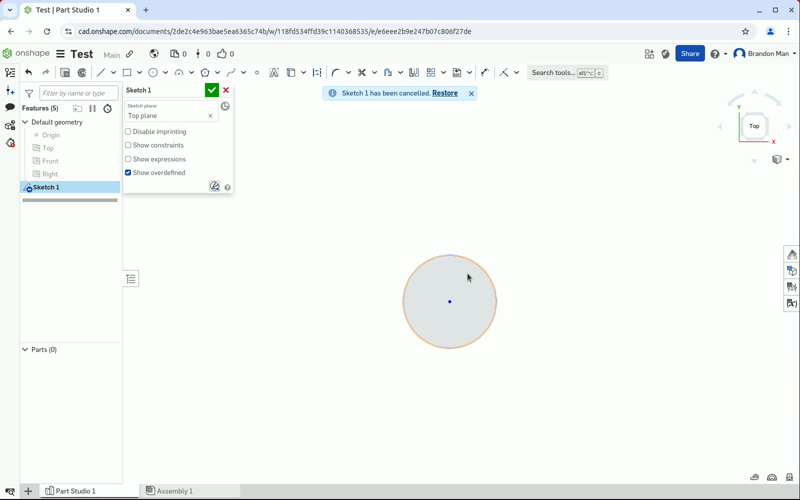
scroll(6)
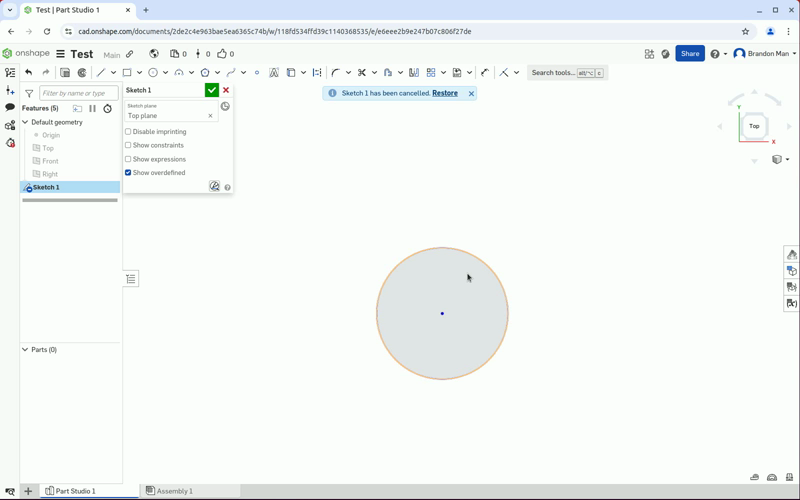
scroll(6)
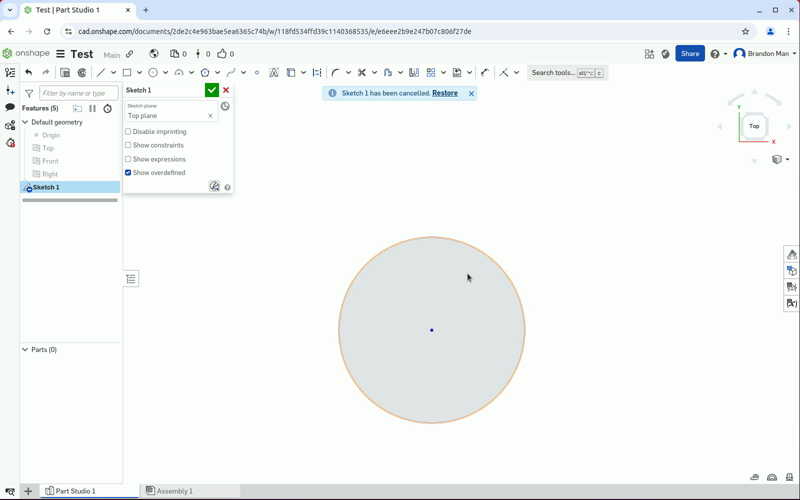
scroll(6)
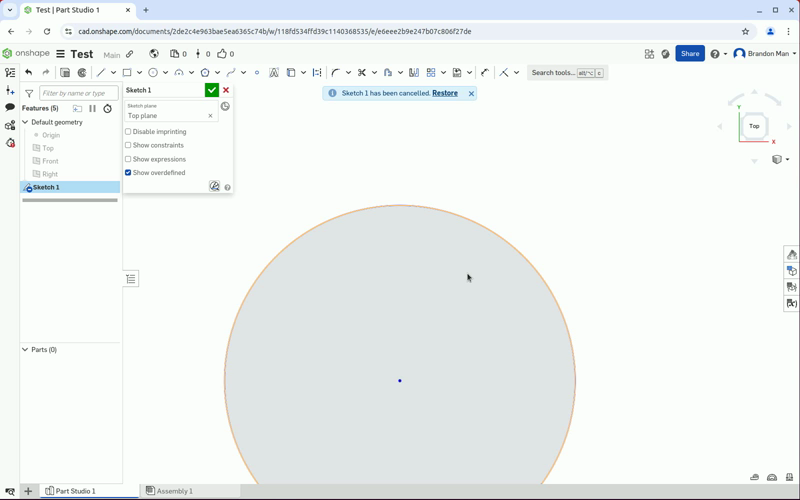
click(467, 273)
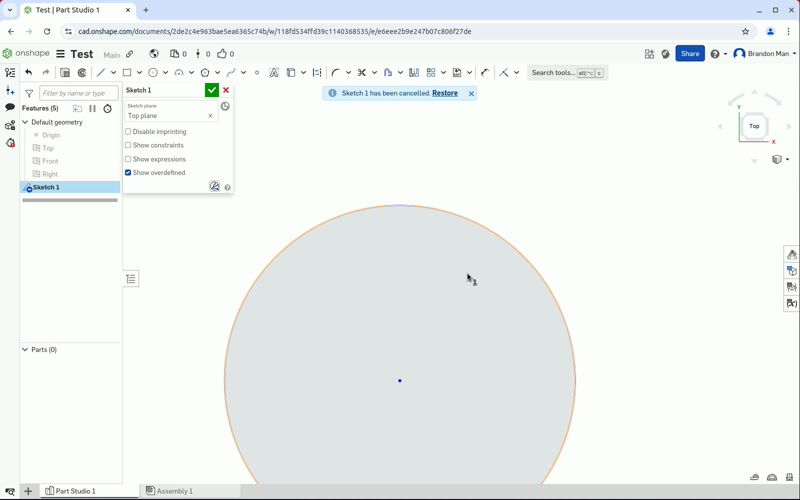
scroll(-6)
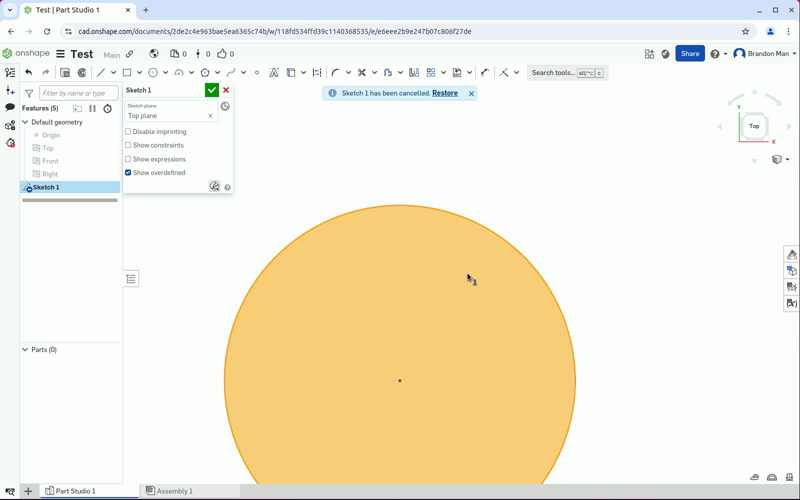
scroll(-6)
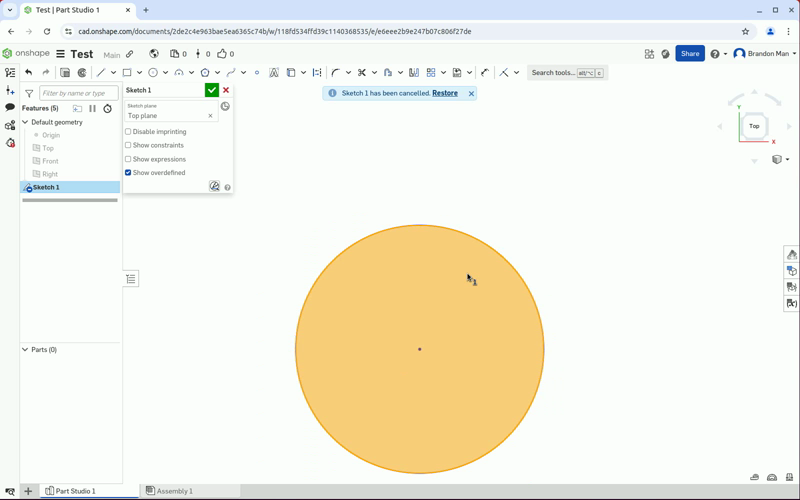
scroll(-6)
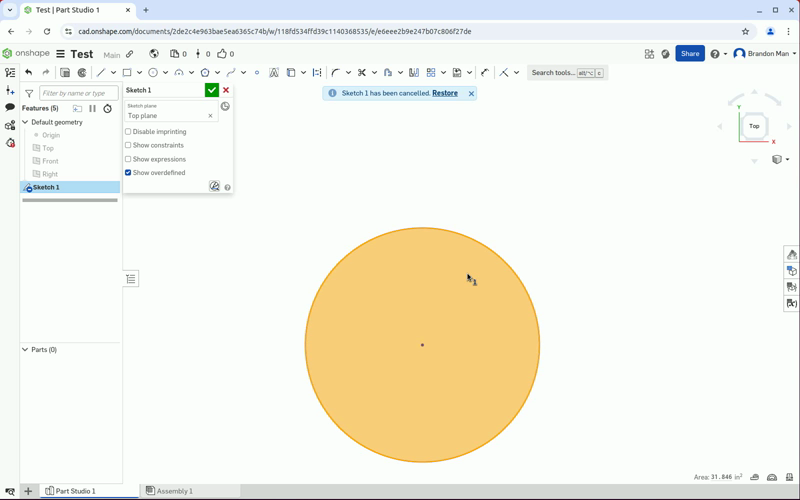
scroll(-6)
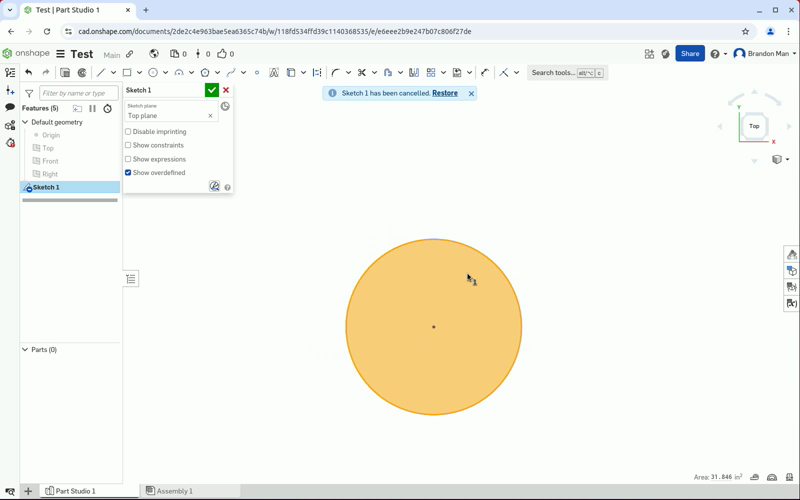
scroll(-6)
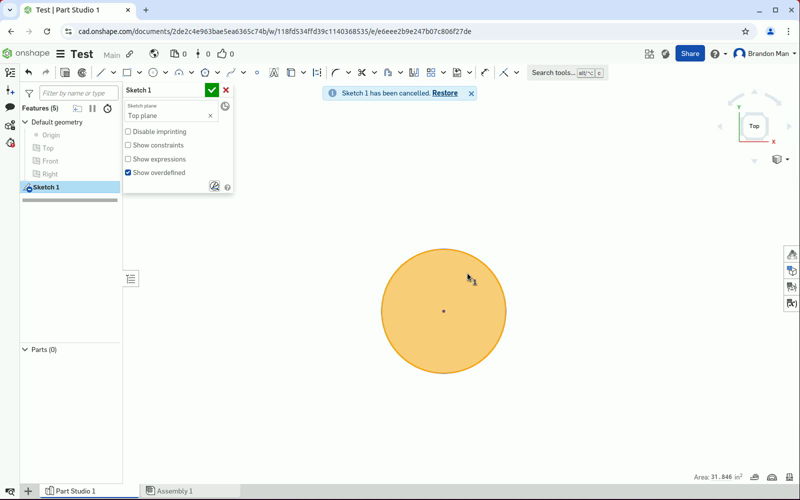
scroll(-6)
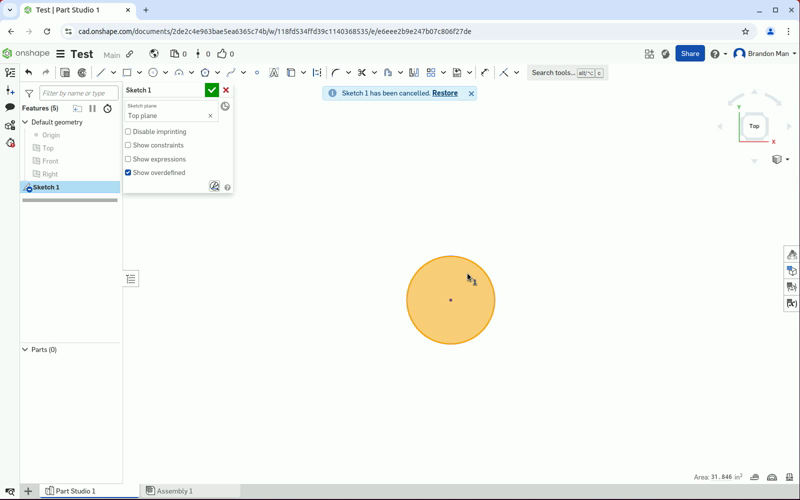
scroll(-6)
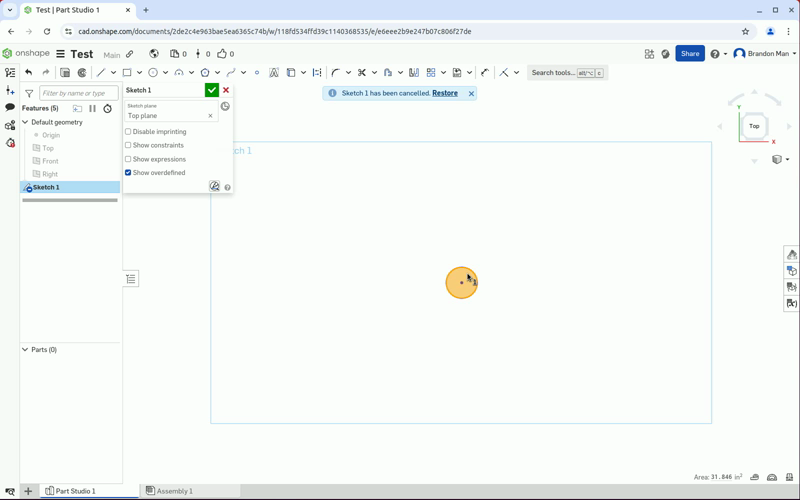
mouse_move(73, 352)
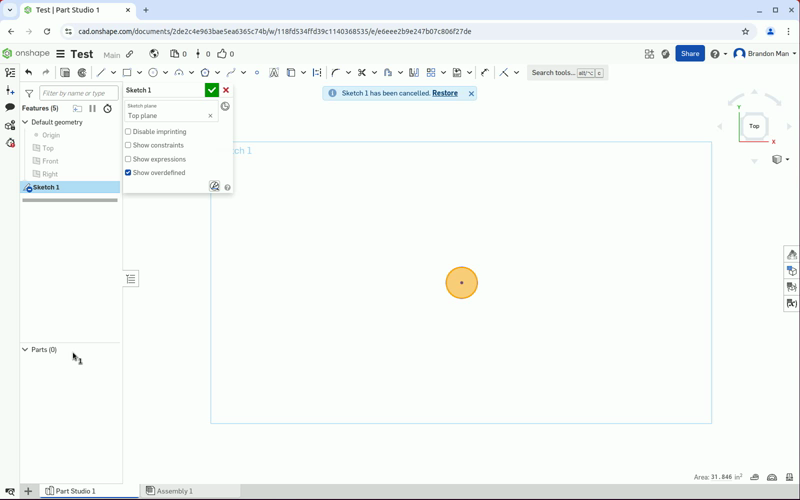
key(shift+y)
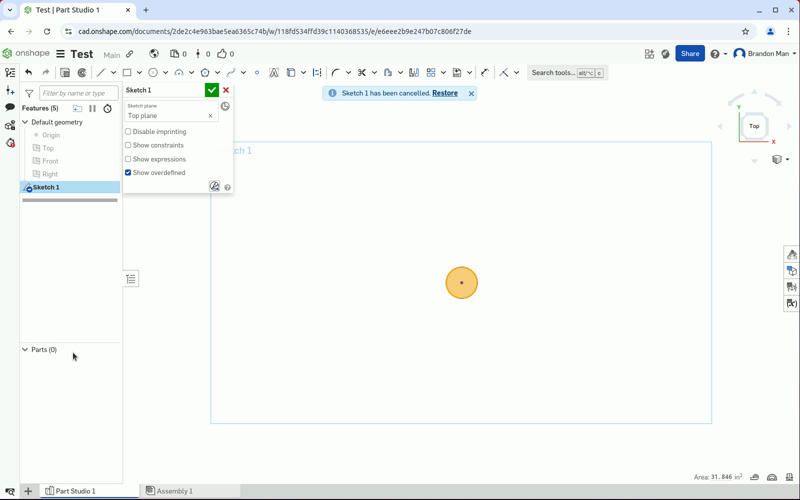
key(shift+e)
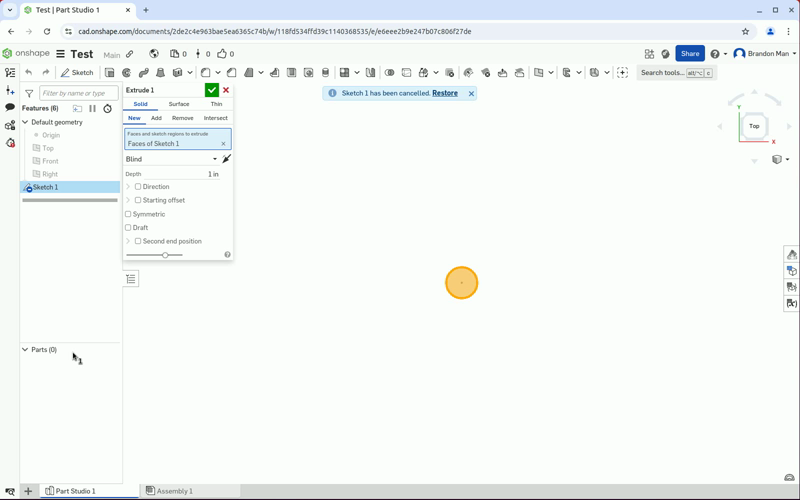
mouse_move(143, 106)
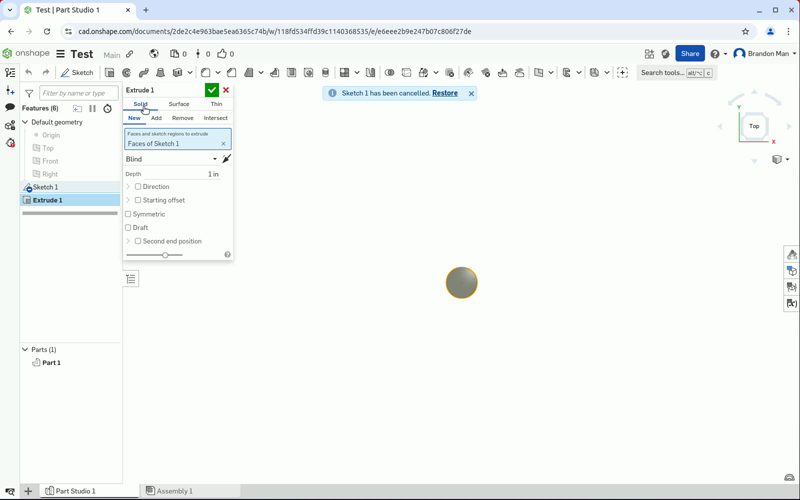
click(143, 106)
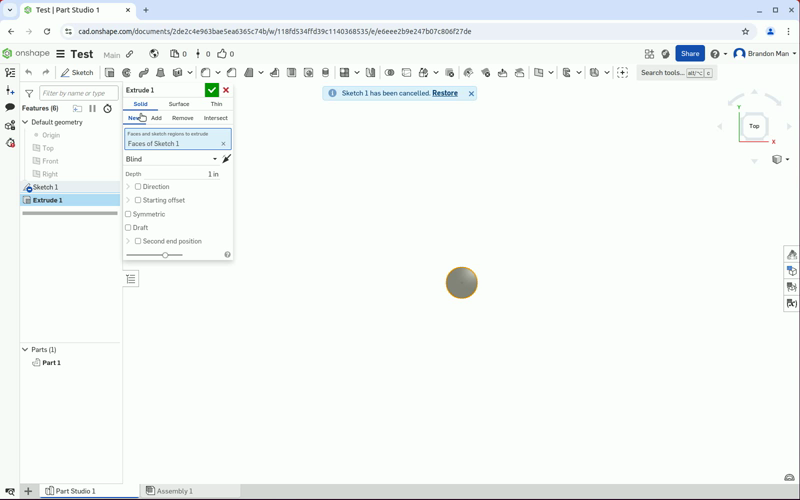
mouse_move(137, 120)
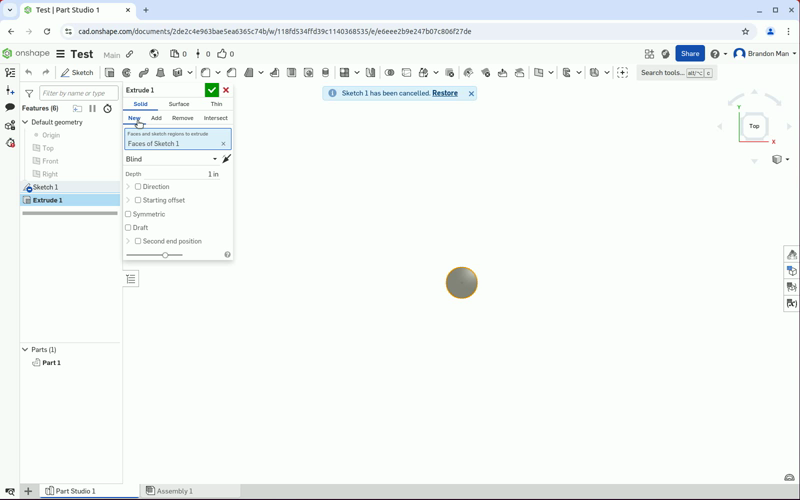
click(137, 120)
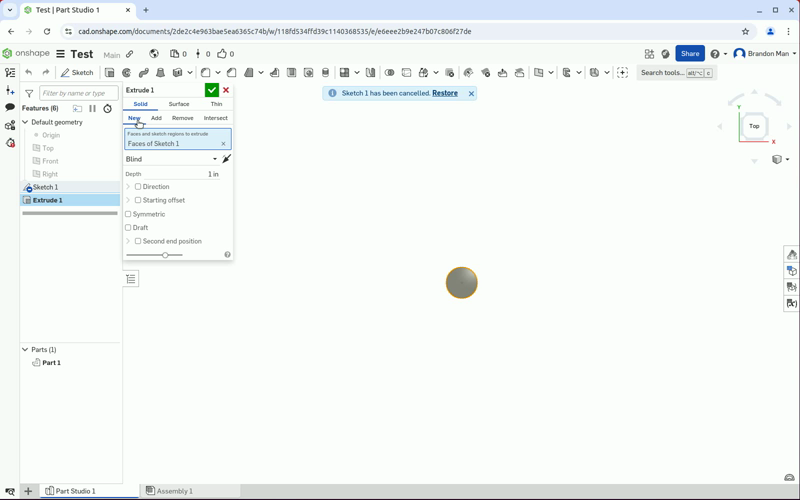
key(tab, 4)
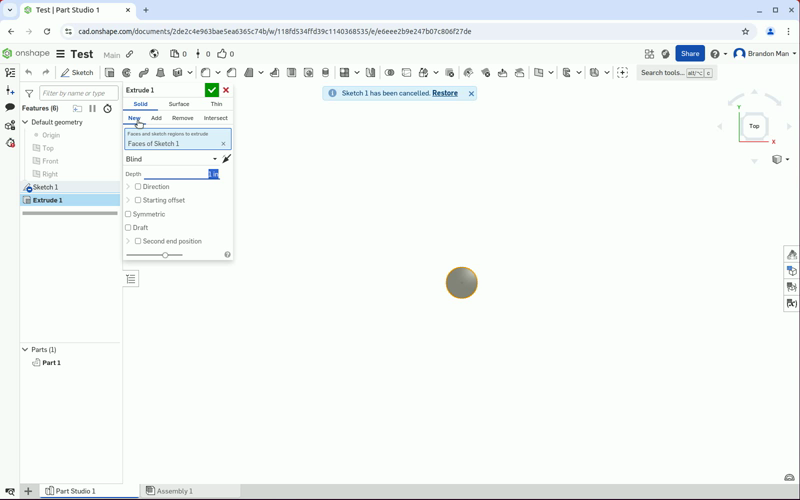
text(20.701)
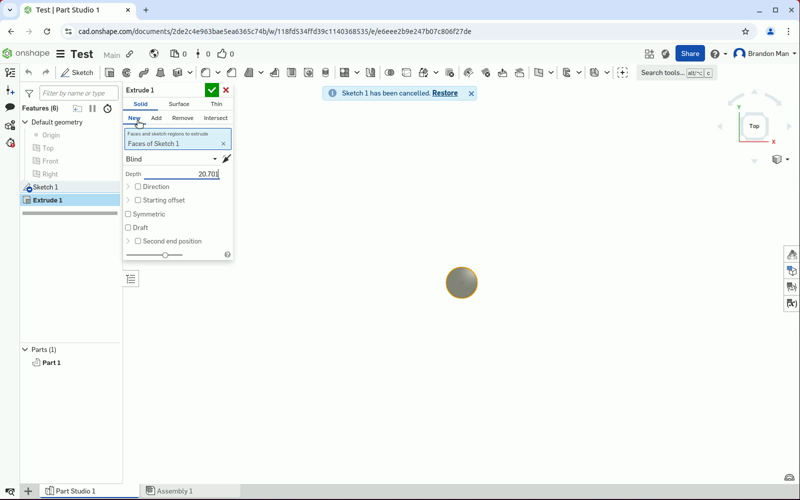
key(enter)
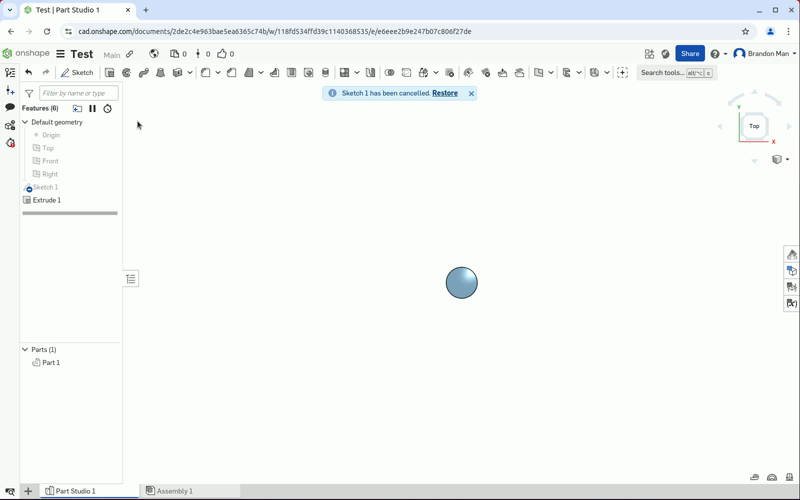
key(shift+h)
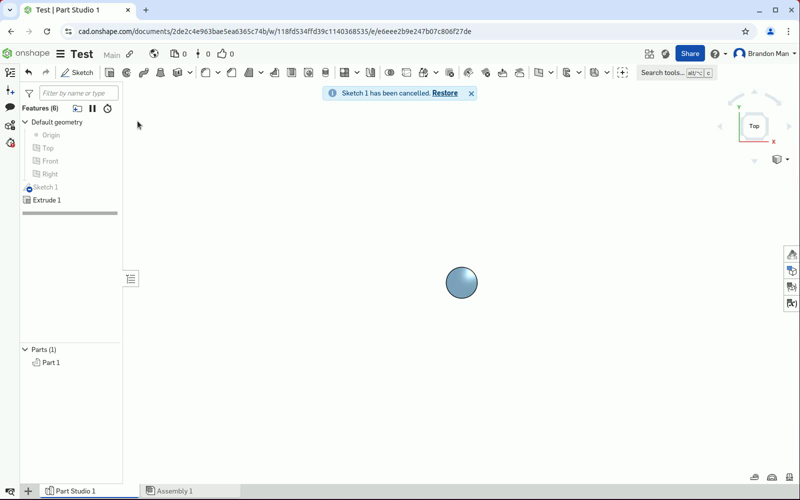
key(shift+h)
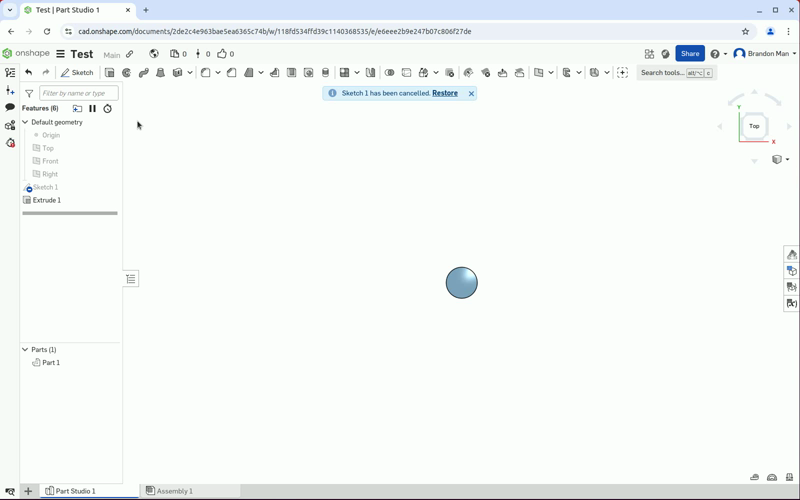
mouse_move(73, 189)
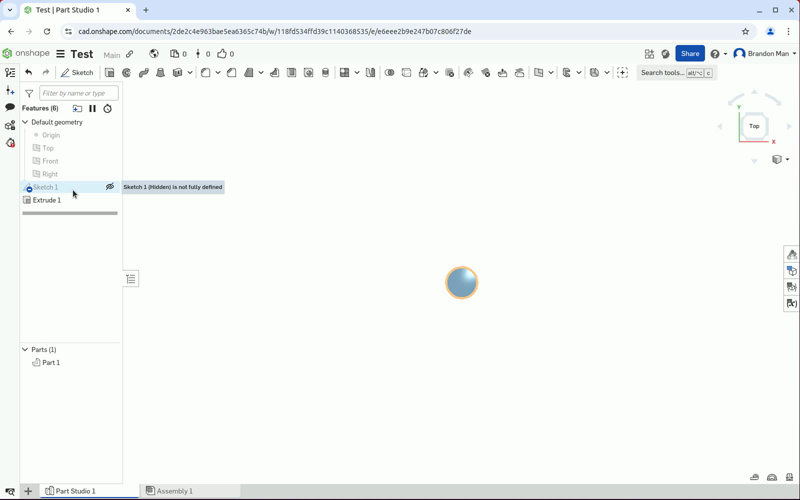
click(73, 189)
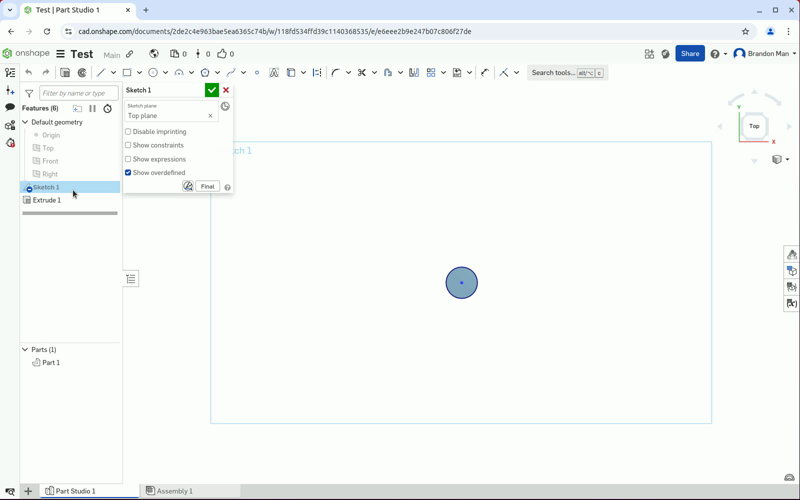
mouse_move(229, 92)
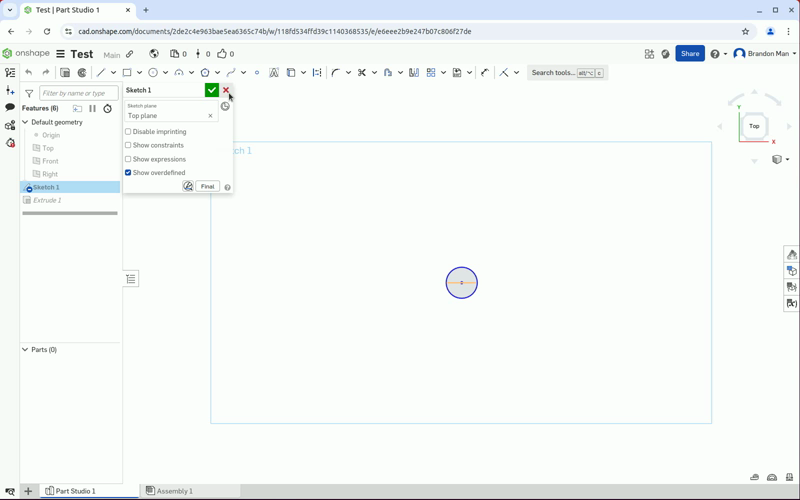
click(229, 92)
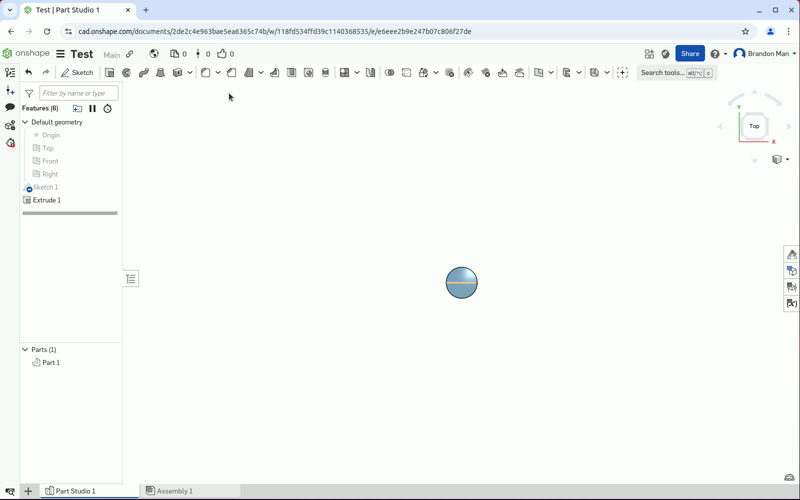
mouse_move(541, 75)
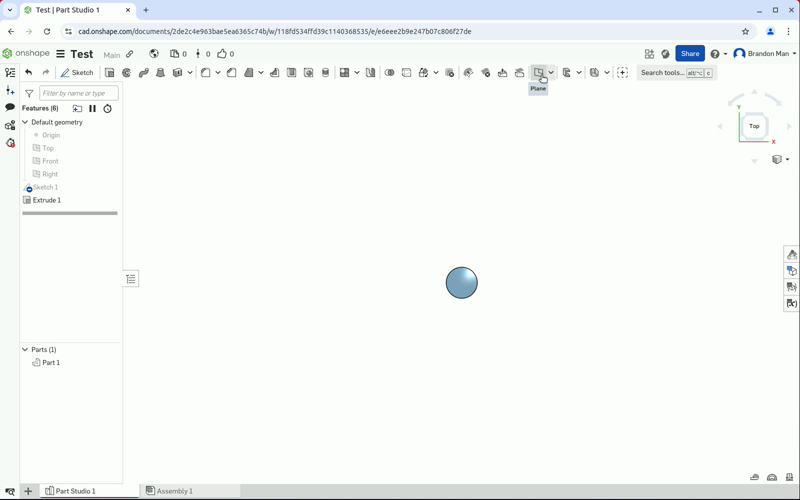
click(541, 75)
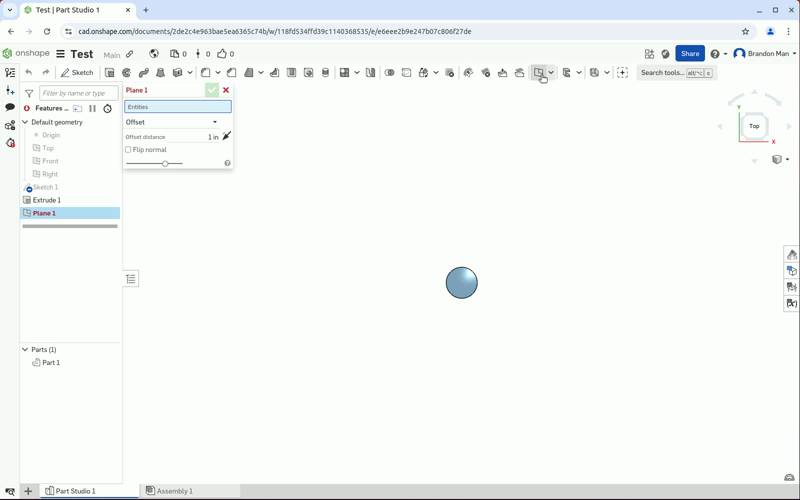
mouse_move(73, 150)
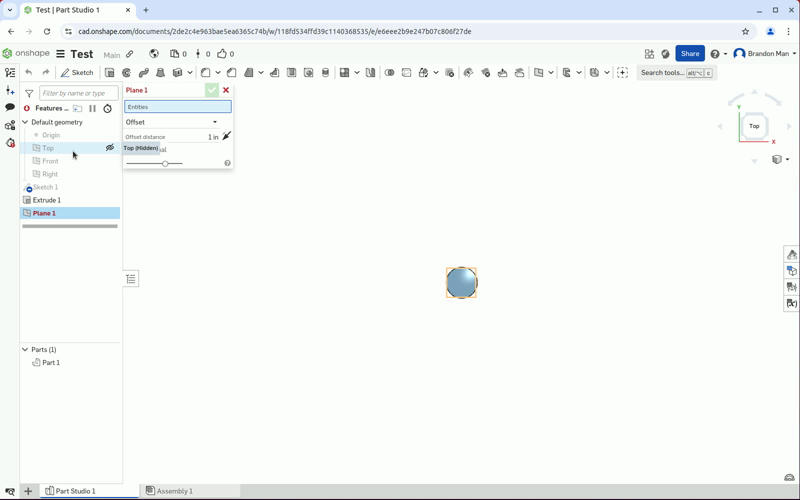
click(73, 150)
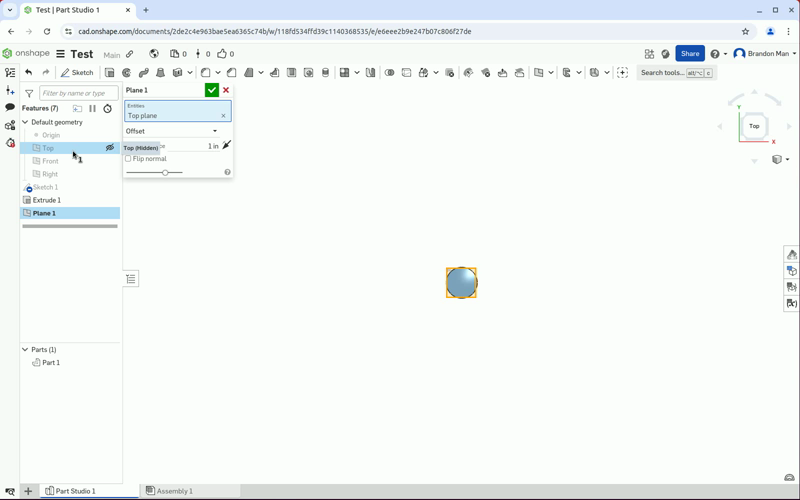
key(tab, 2)
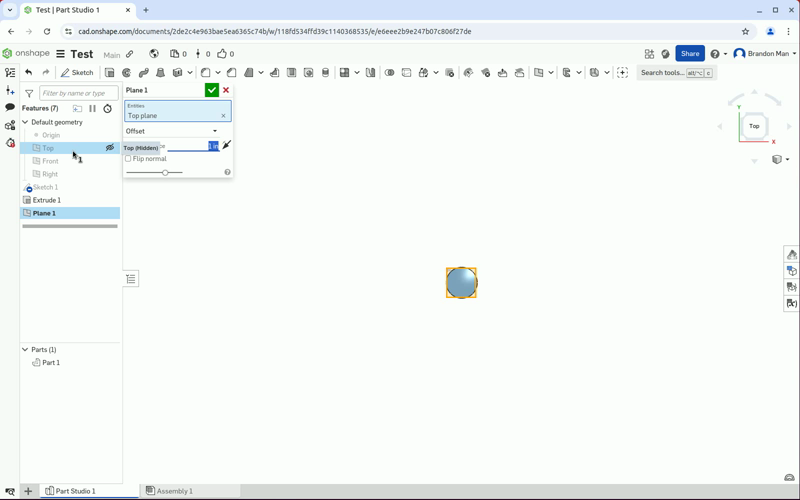
text(20.705)
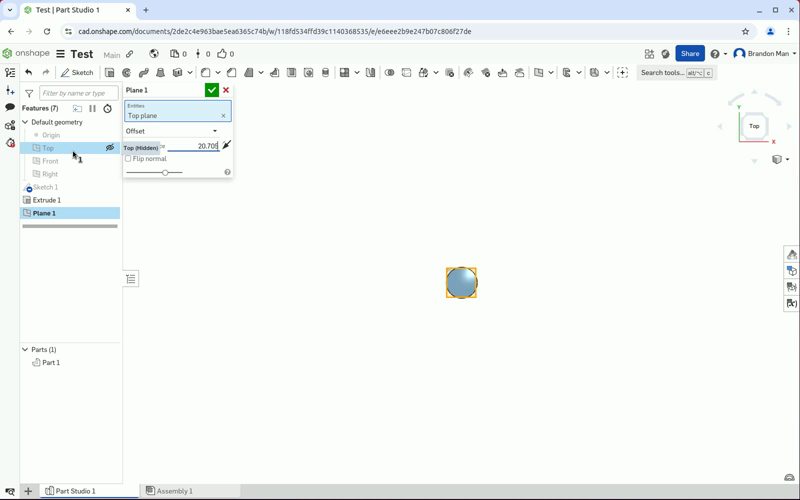
key(enter, 2)
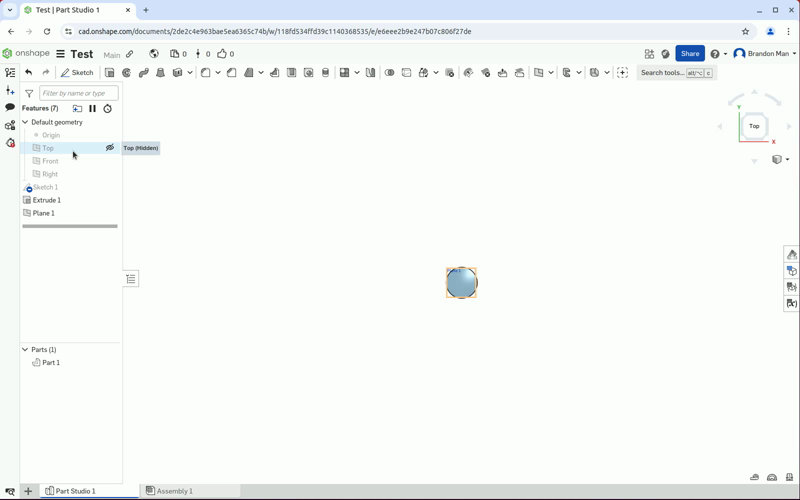
key(shift+s)
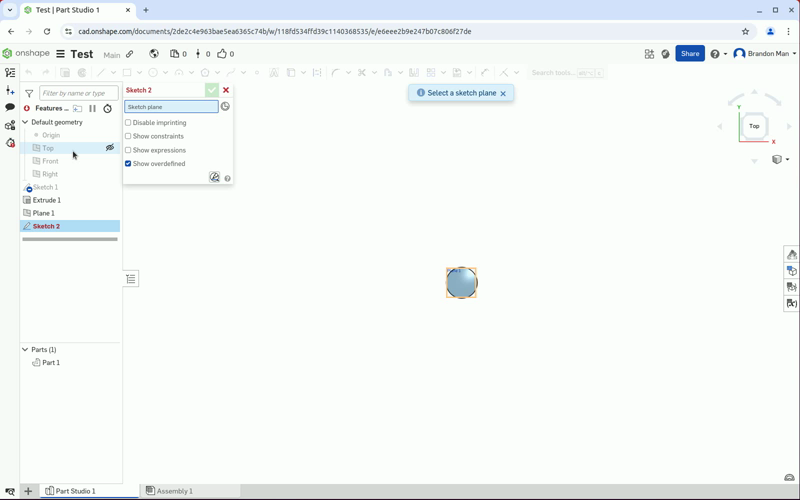
mouse_move(73, 215)
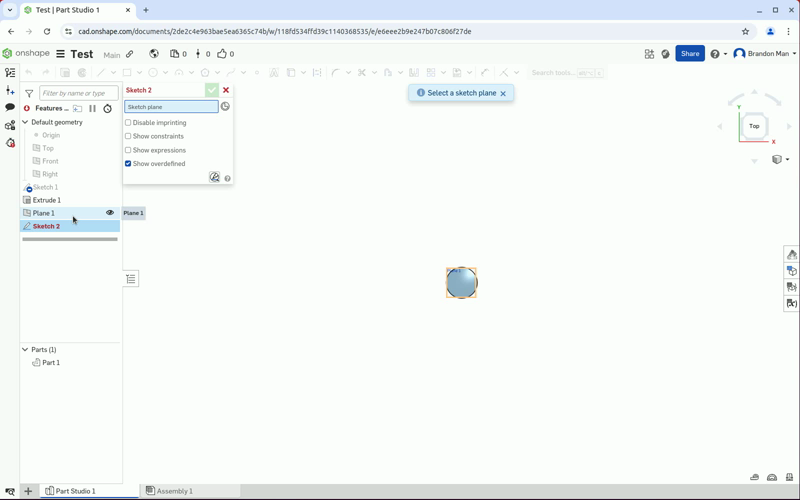
click(73, 215)
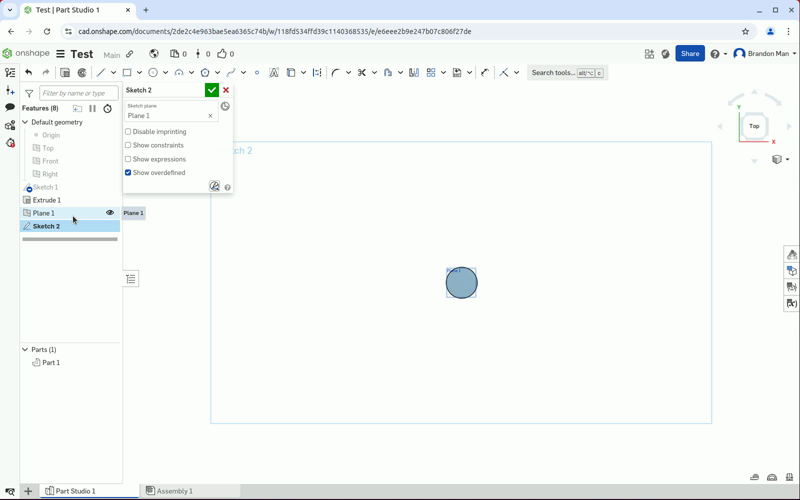
mouse_move(73, 352)
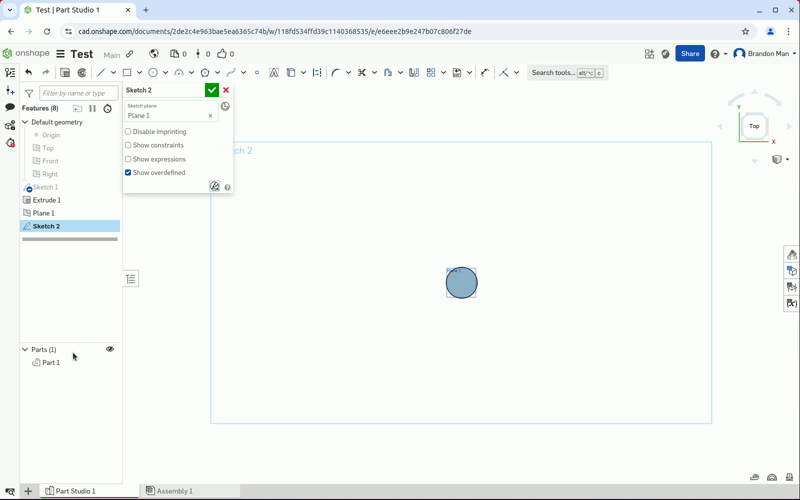
key(y)
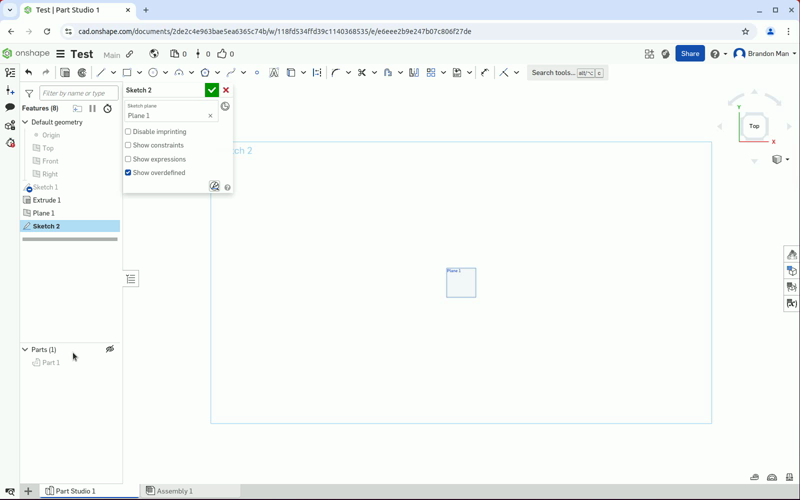
key(c)
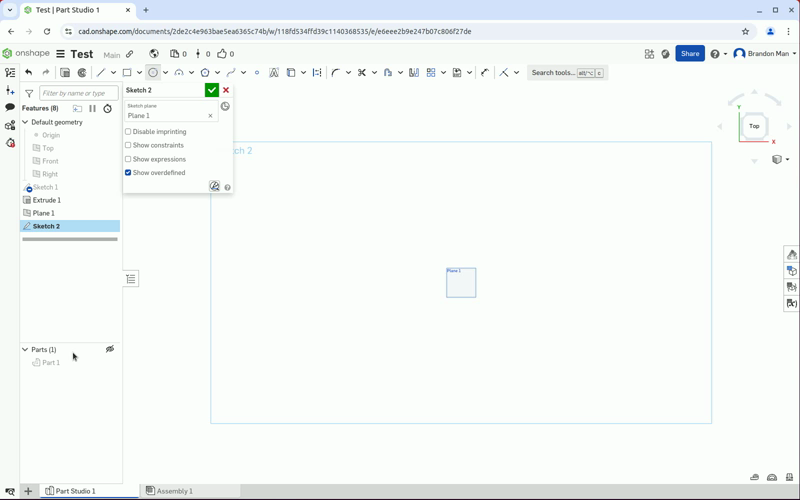
key_down(shift)
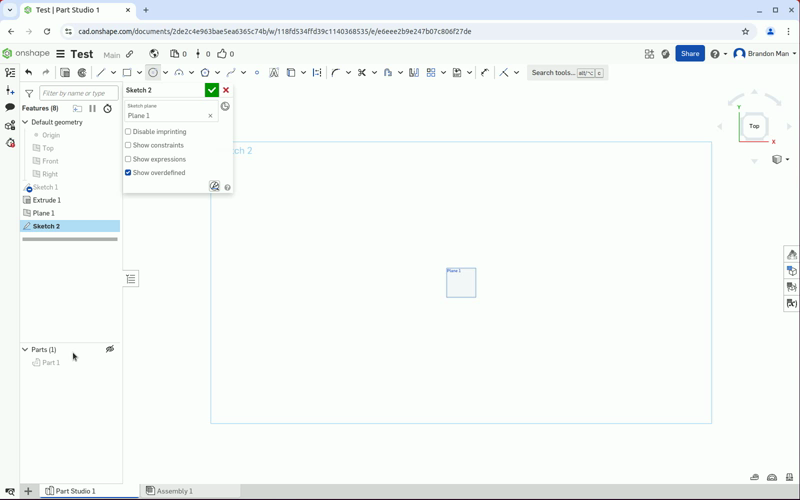
mouse_move(461, 282)
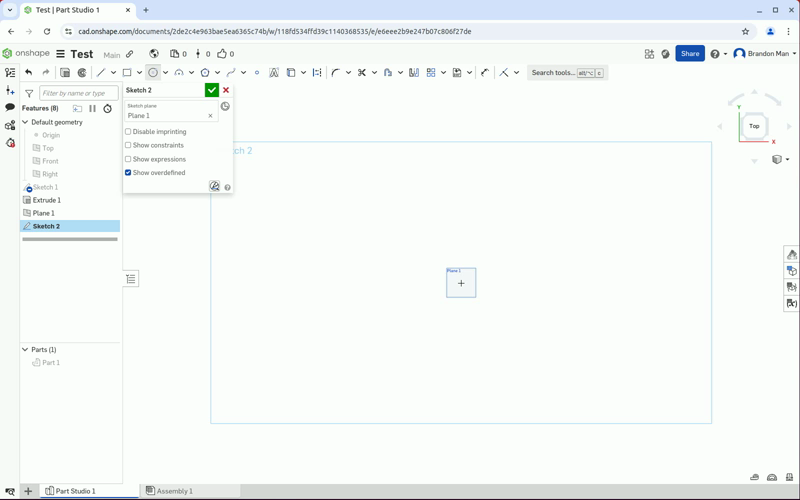
click(461, 282)
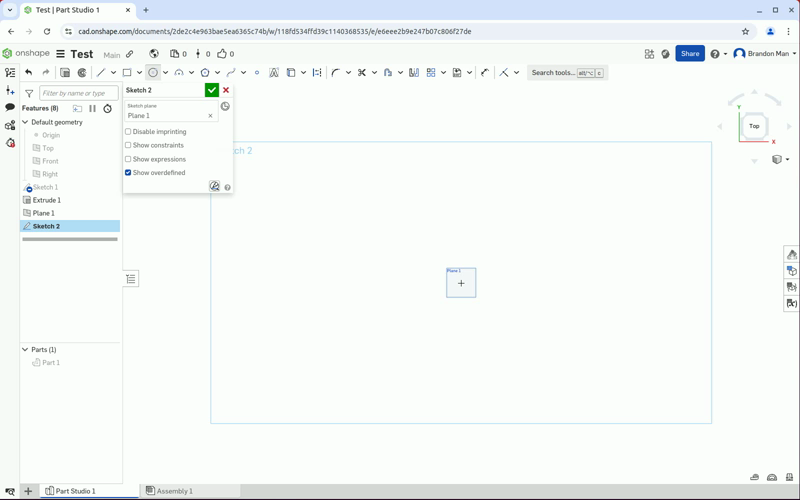
key_up(shift)
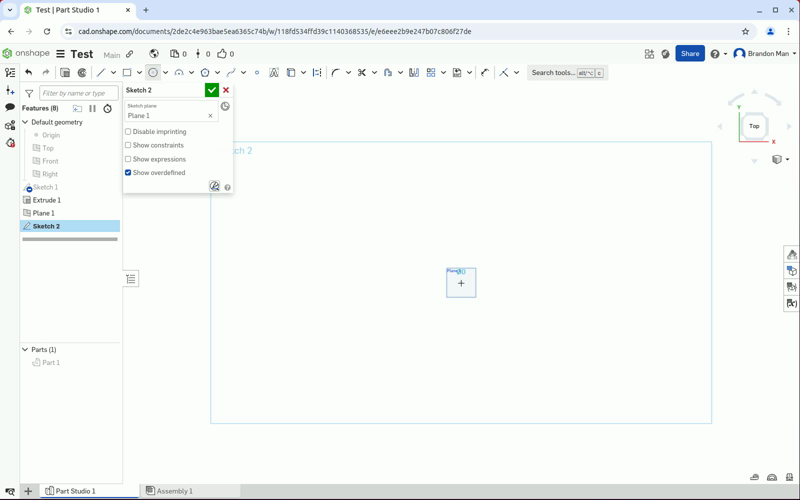
mouse_move(472, 282)
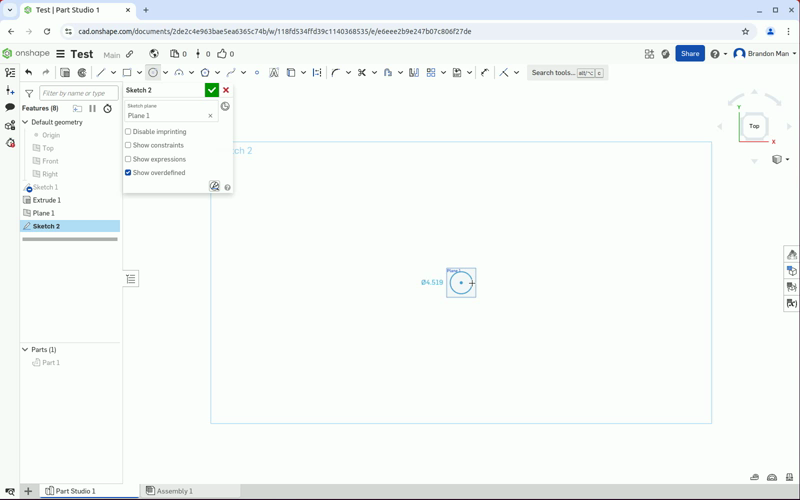
click(472, 282)
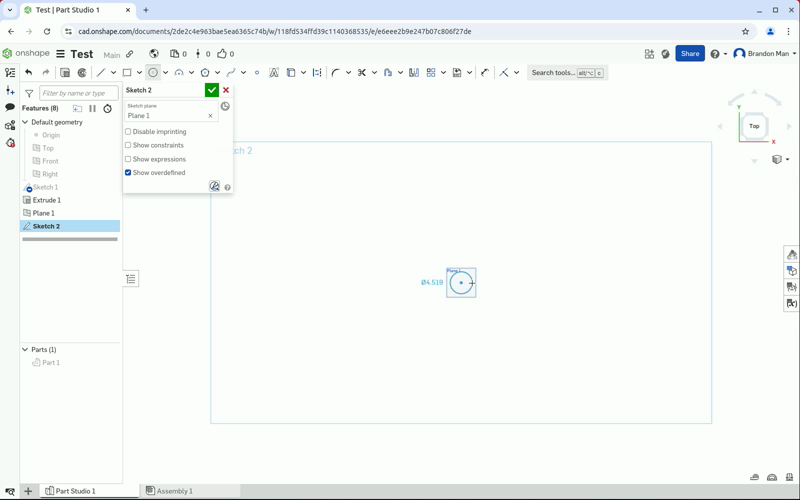
key(esc)
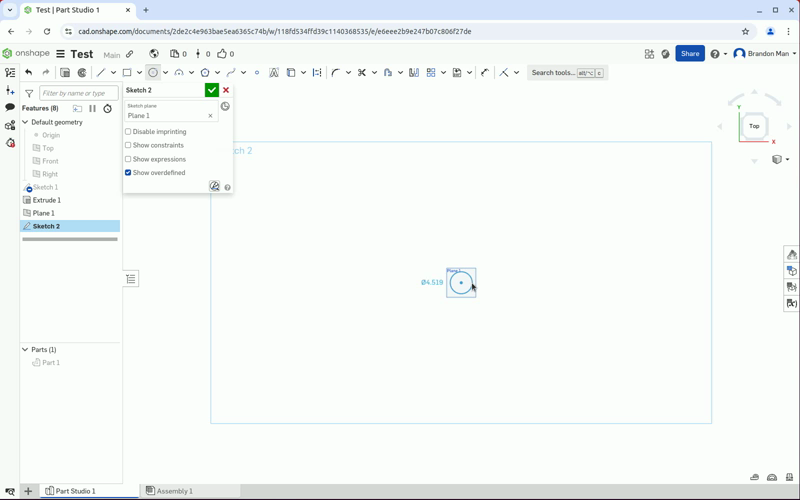
mouse_move(454, 286)
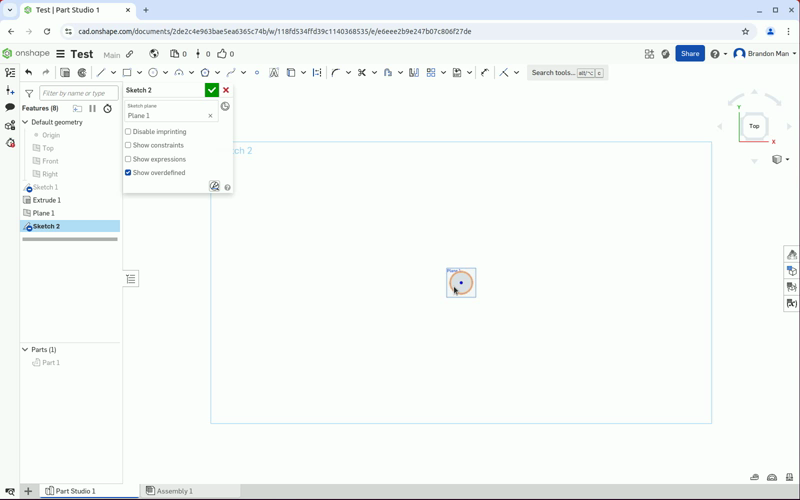
scroll(6)
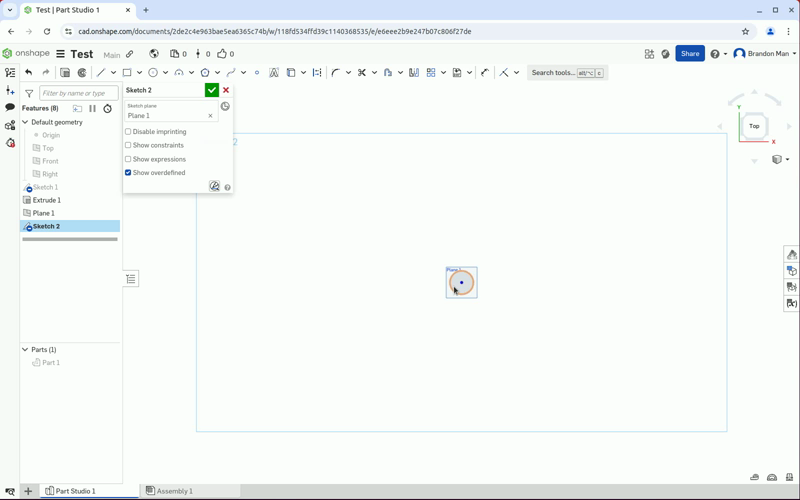
scroll(6)
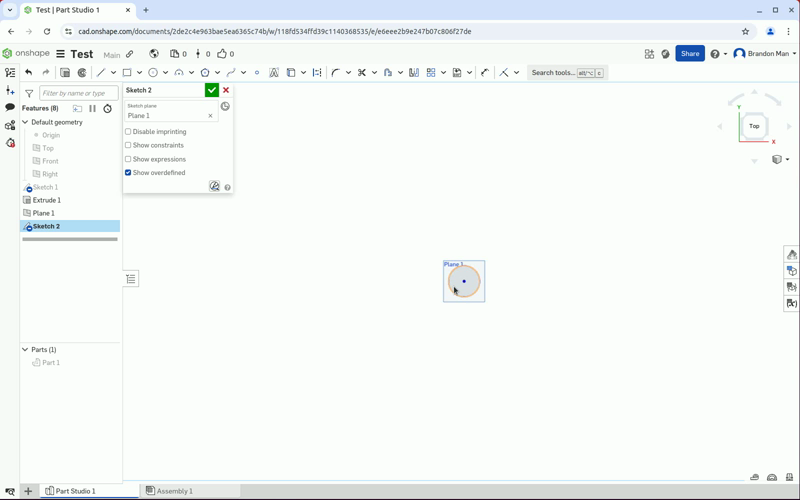
scroll(6)
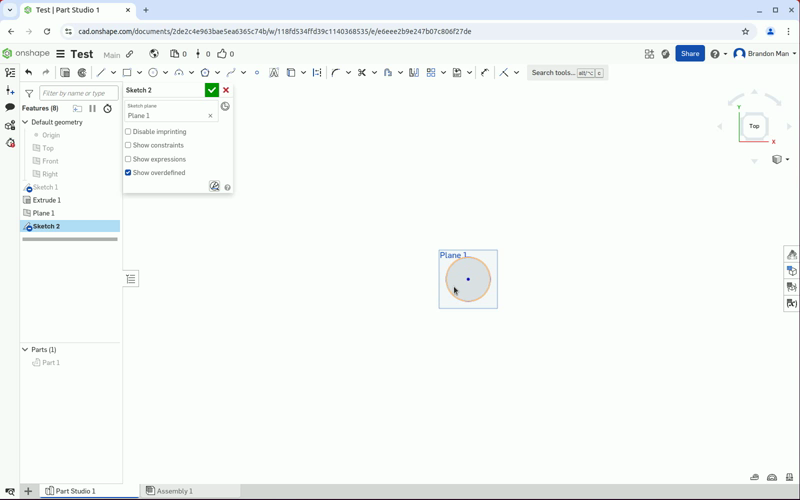
scroll(6)
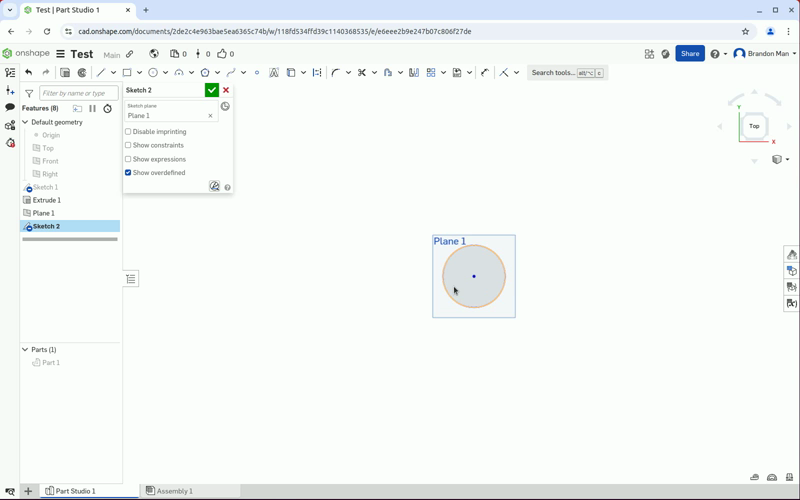
scroll(6)
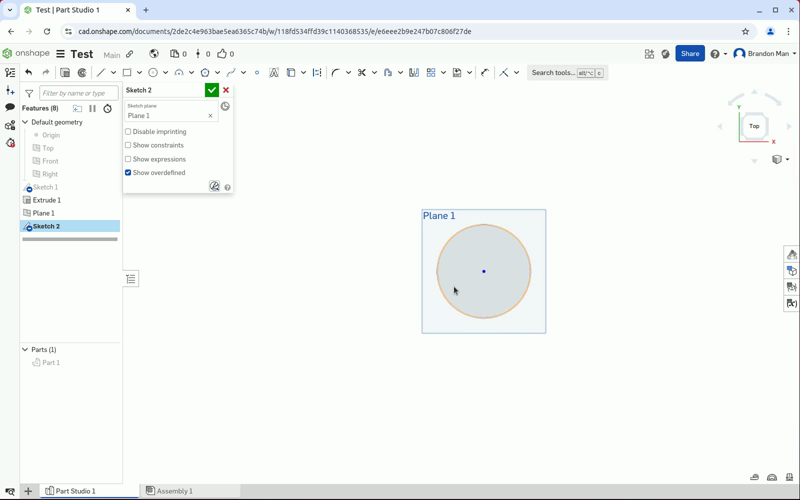
scroll(6)
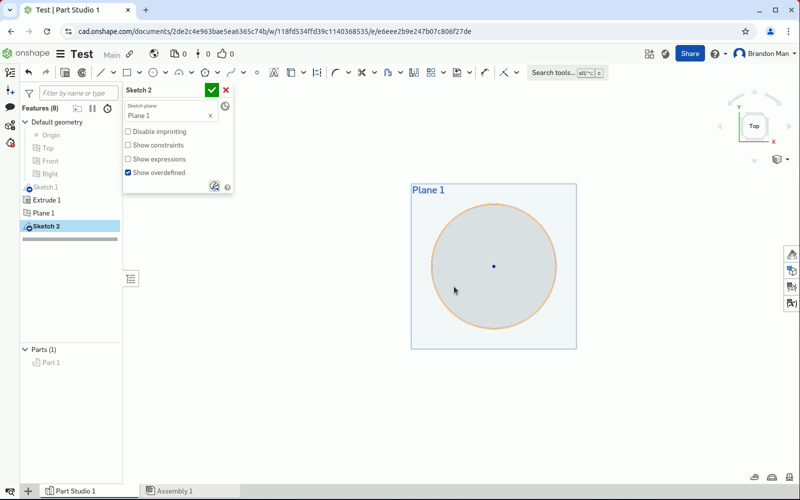
scroll(6)
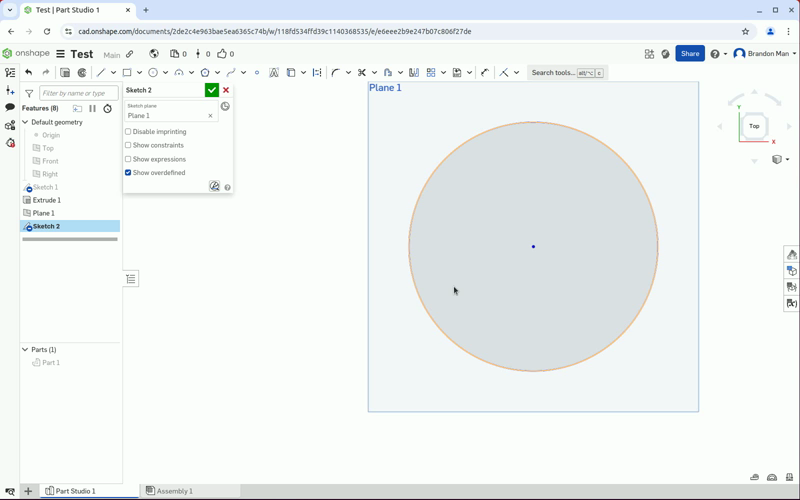
click(454, 286)
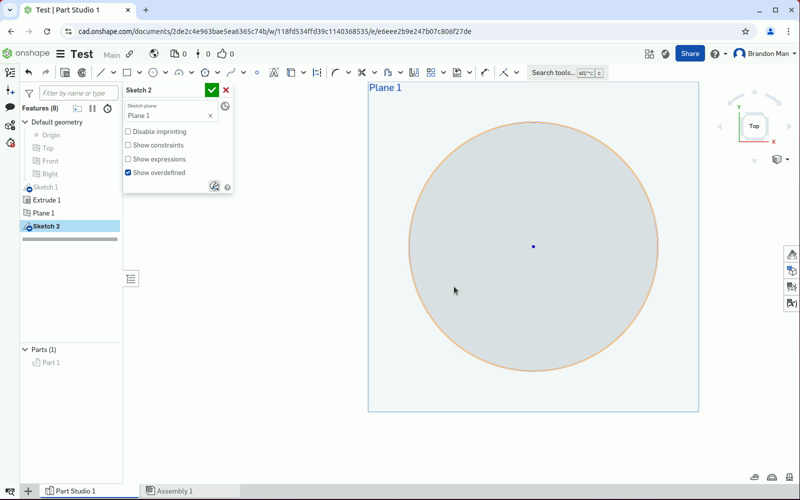
scroll(-6)
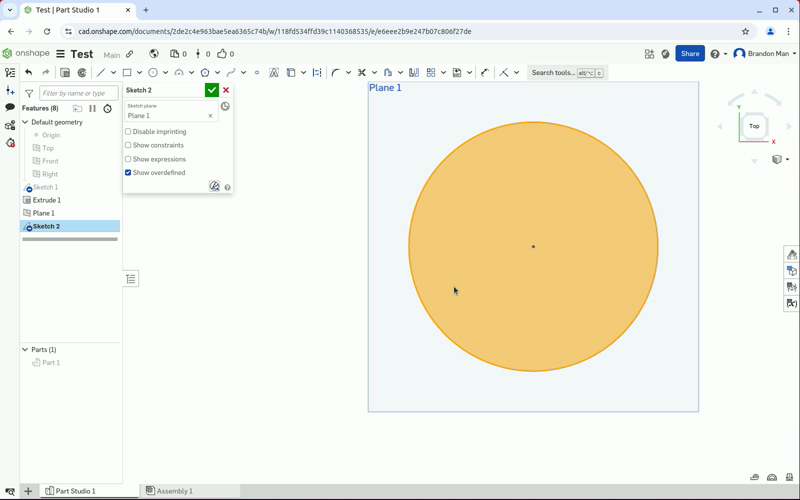
scroll(-6)
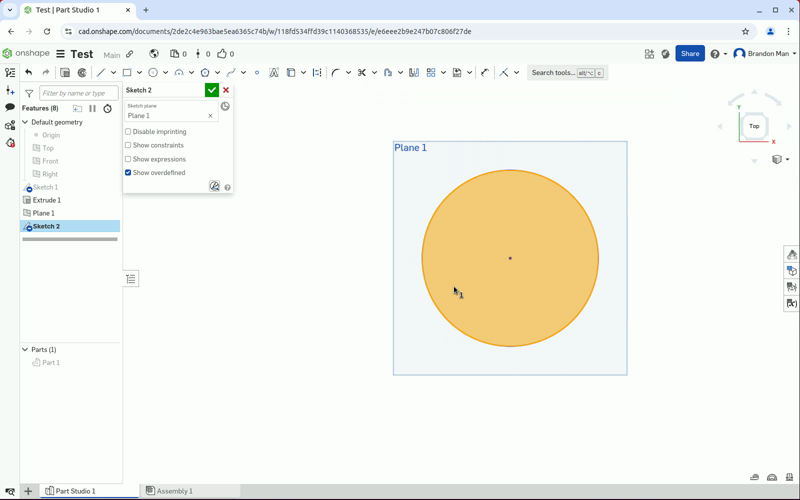
scroll(-6)
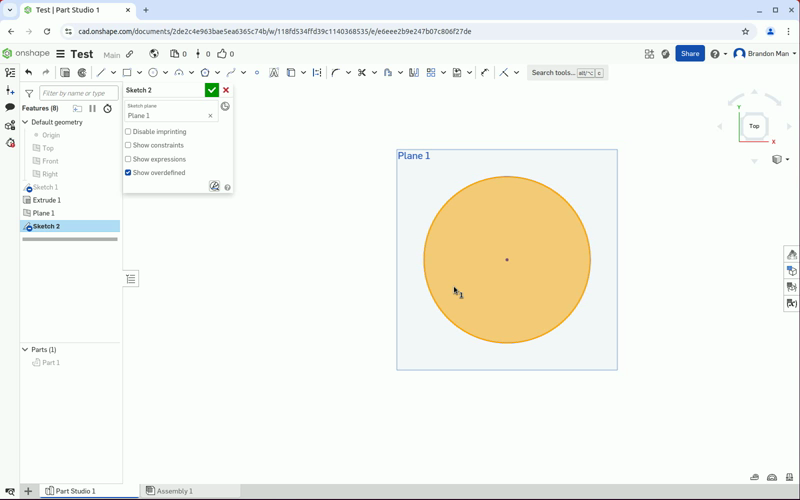
scroll(-6)
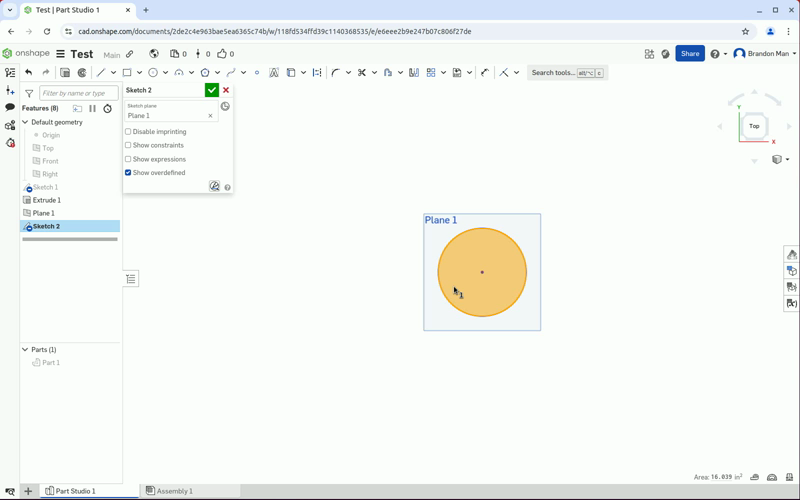
scroll(-6)
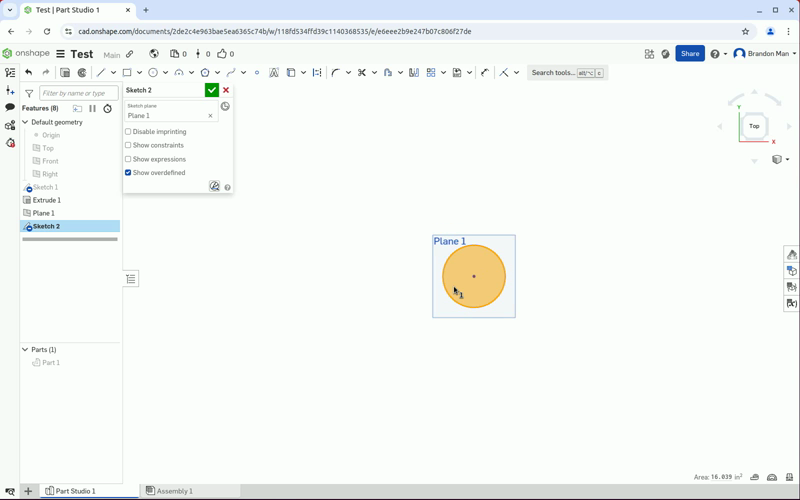
scroll(-6)
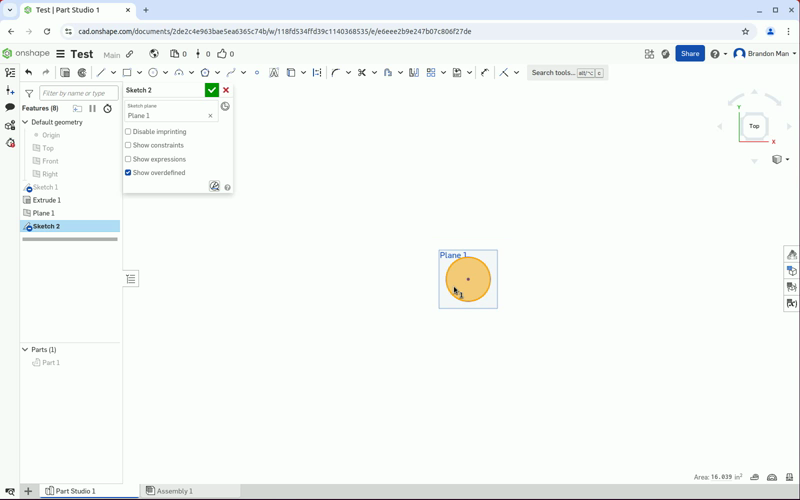
scroll(-6)
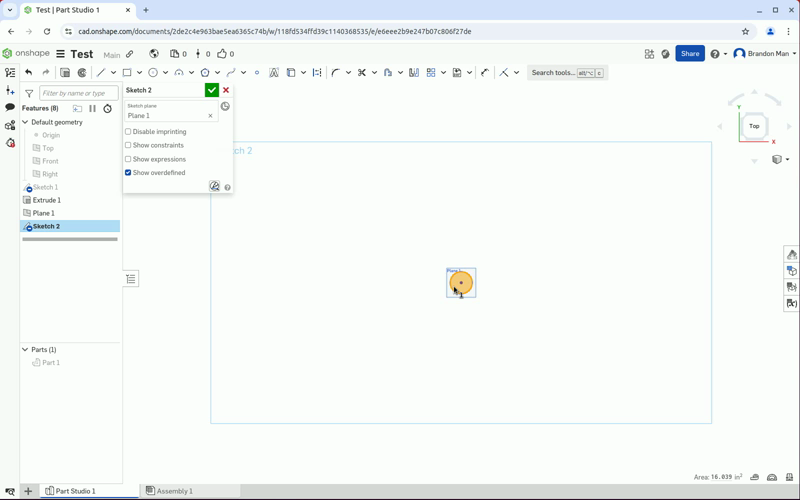
mouse_move(73, 352)
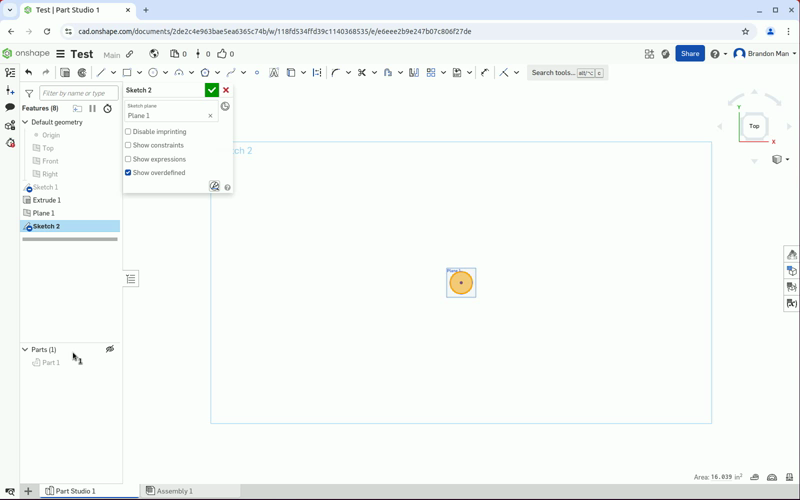
key(shift+y)
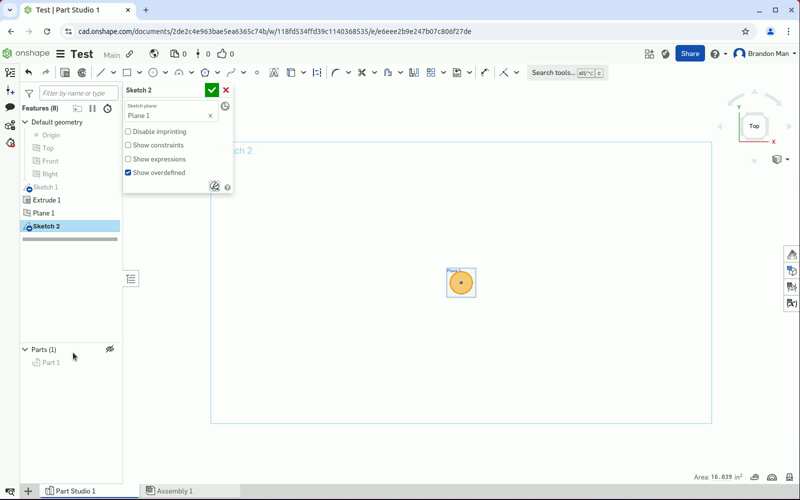
key(shift+e)
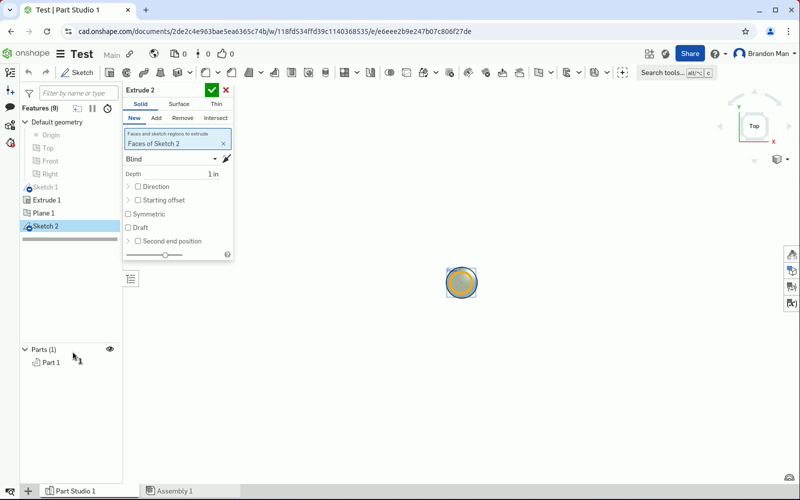
mouse_move(143, 106)
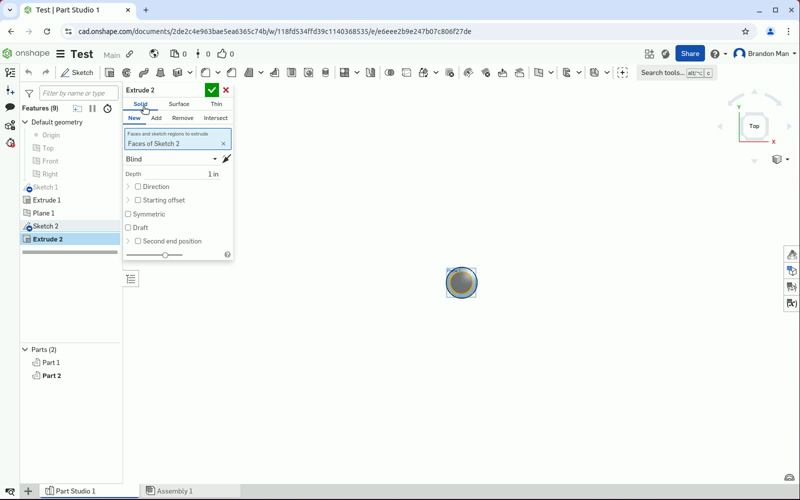
click(143, 106)
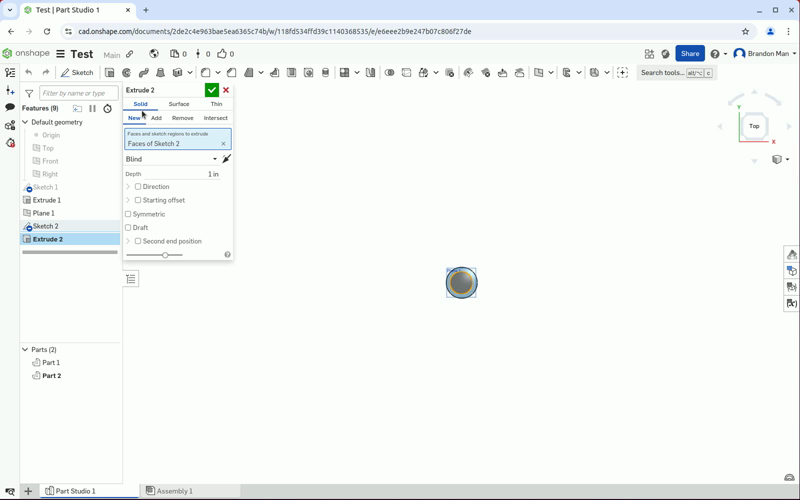
mouse_move(137, 120)
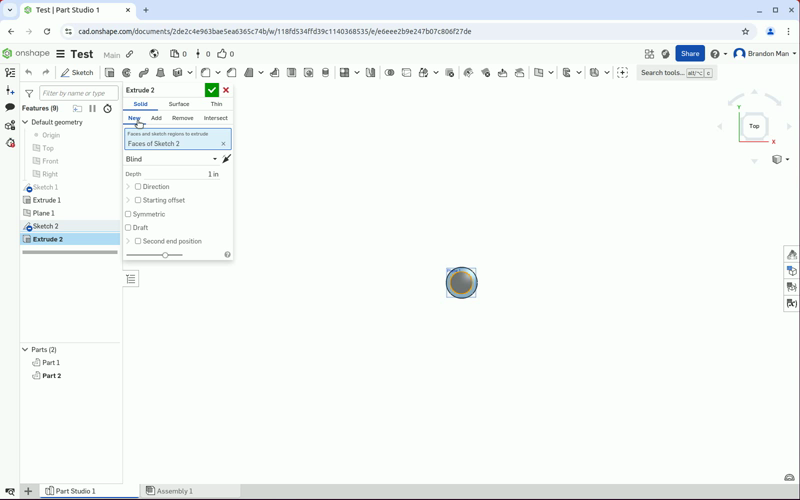
click(137, 120)
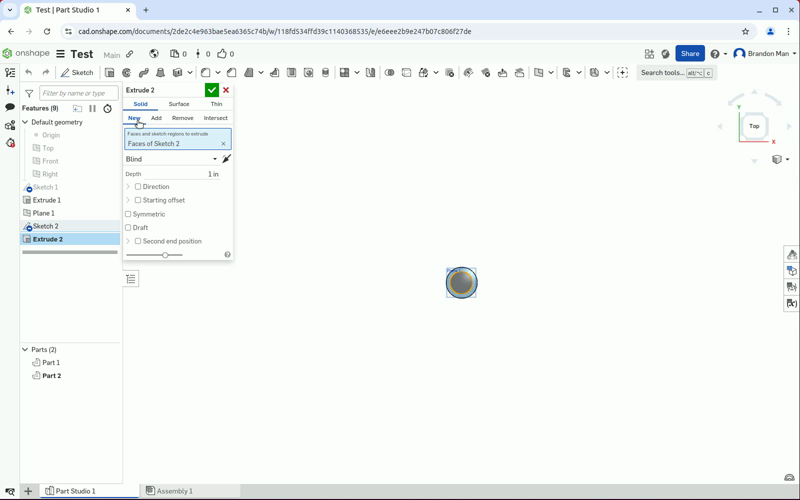
key(tab, 4)
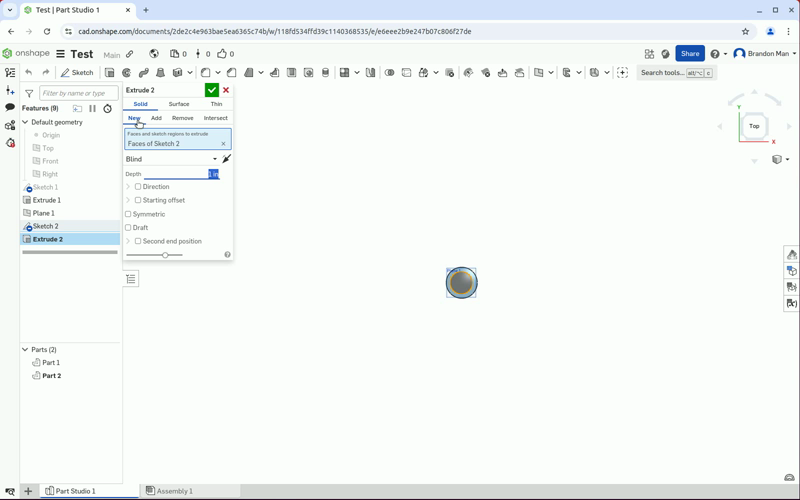
text(2.407)
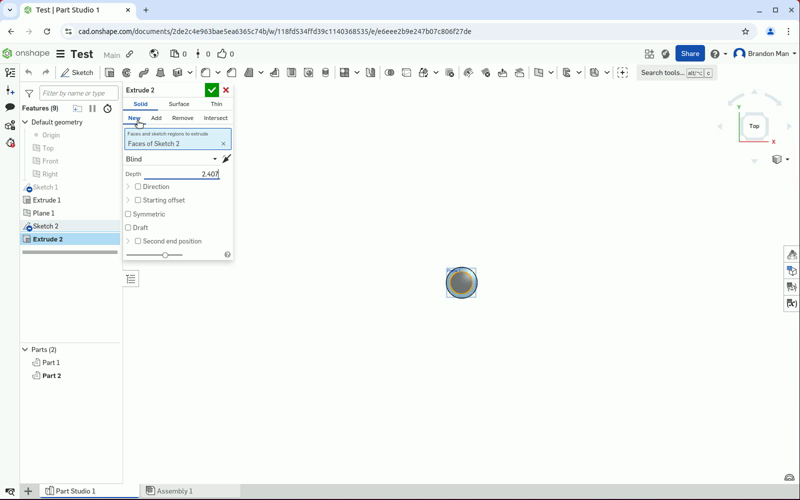
key(enter)
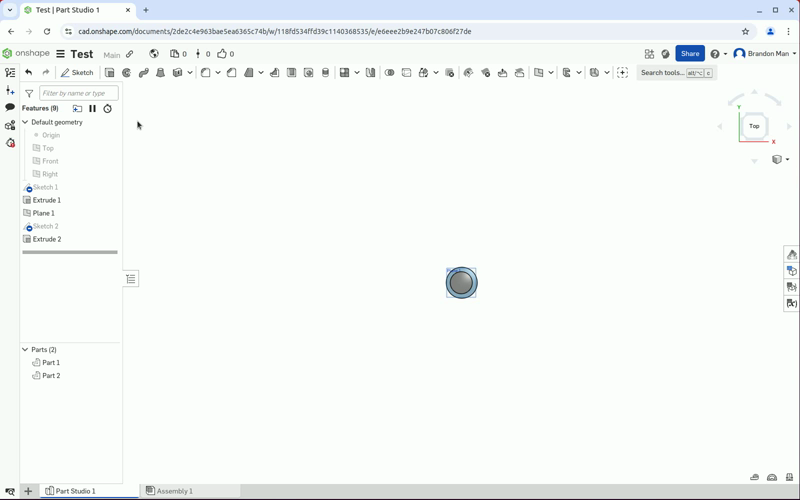
key(shift+h)
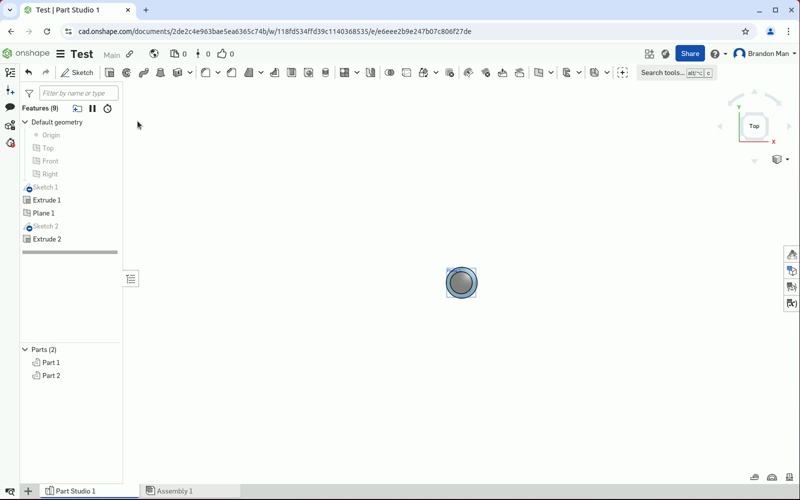
key(shift+h)
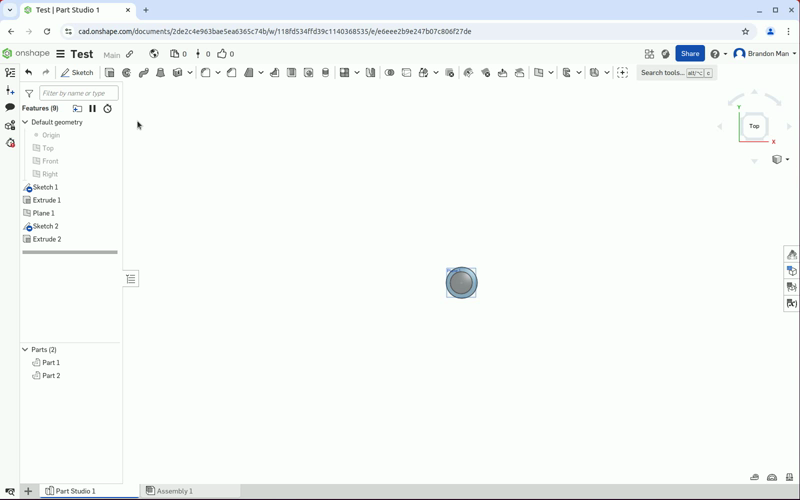
key(shift+7)
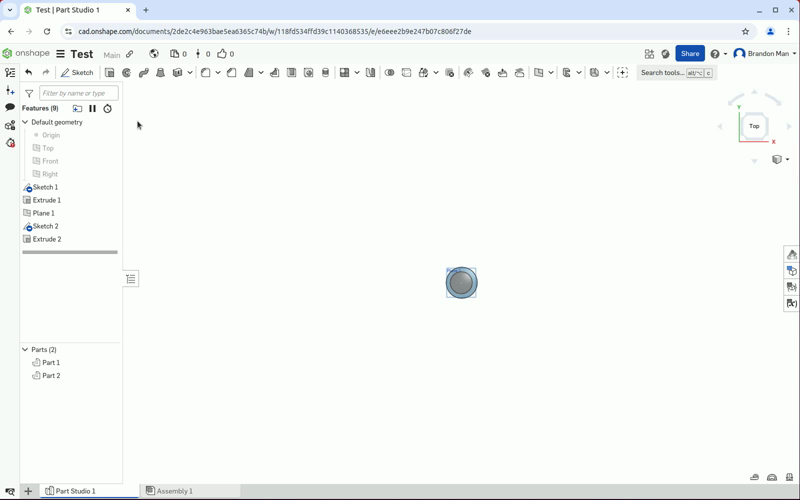
key(up, 3)
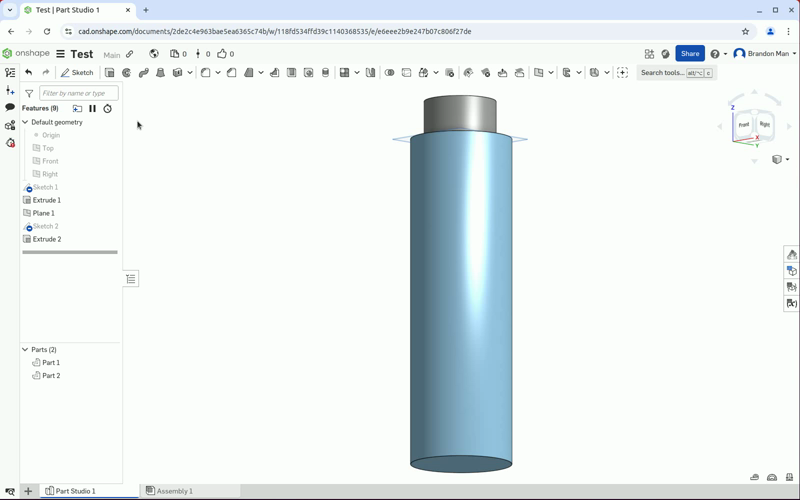
key(left, 3)
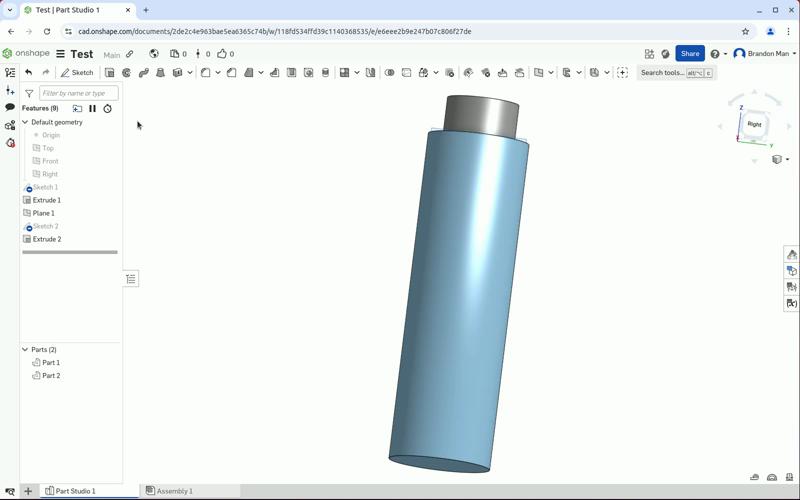
key(right, 3)
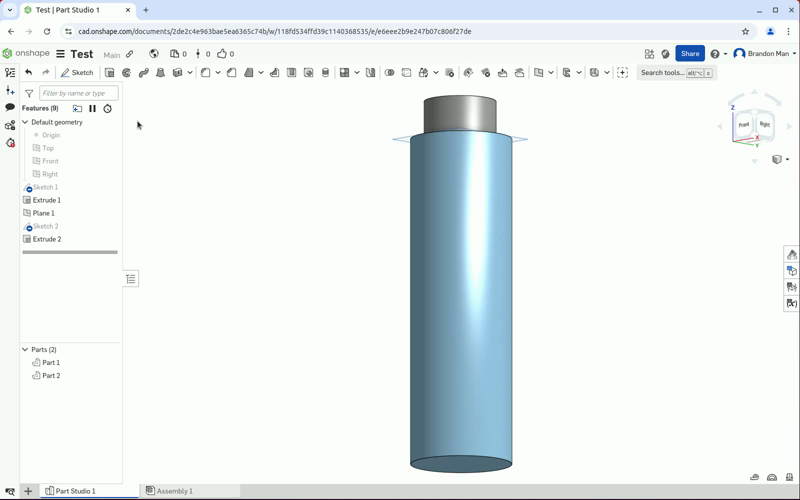
key(down, 3)
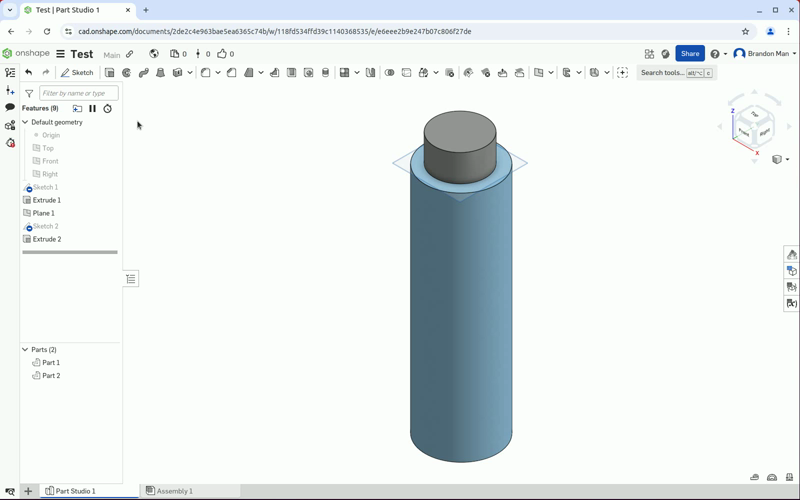
mouse_move(73, 189)
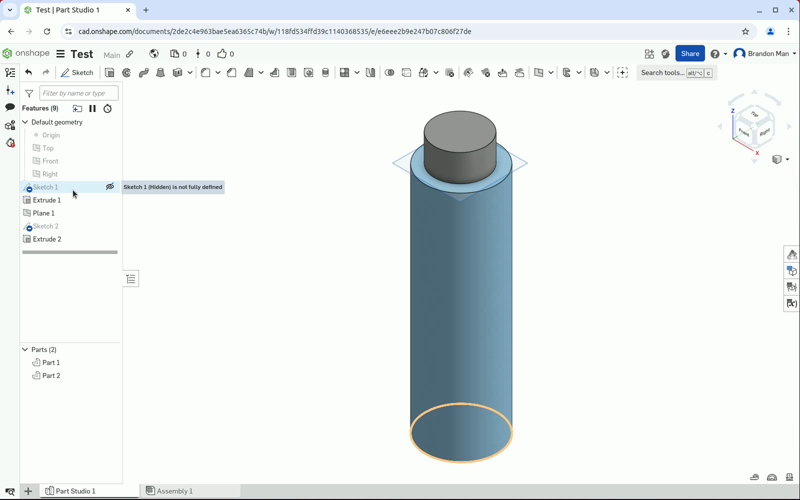
click(73, 189)